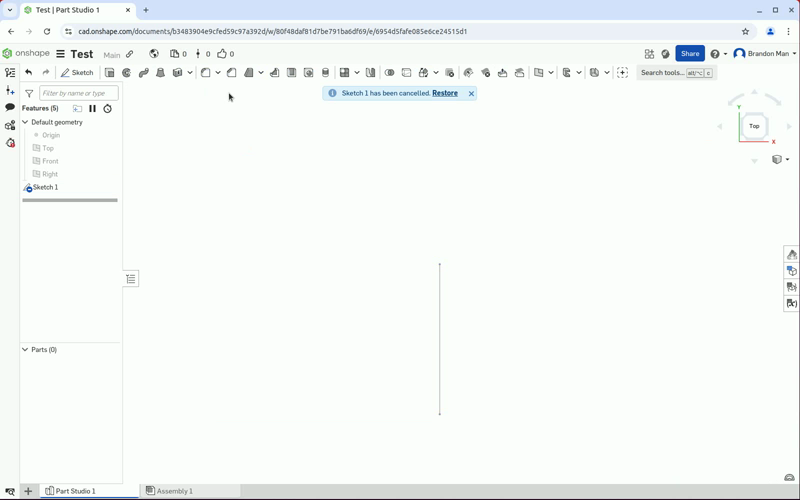
key(shift+h)
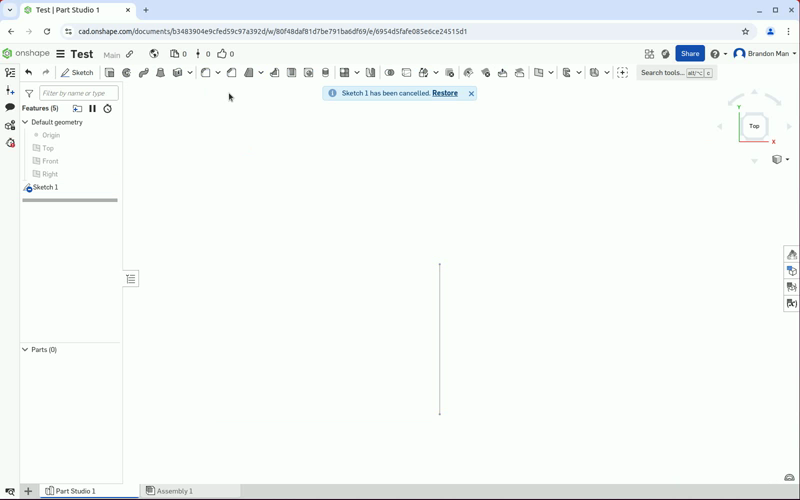
key(shift+s)
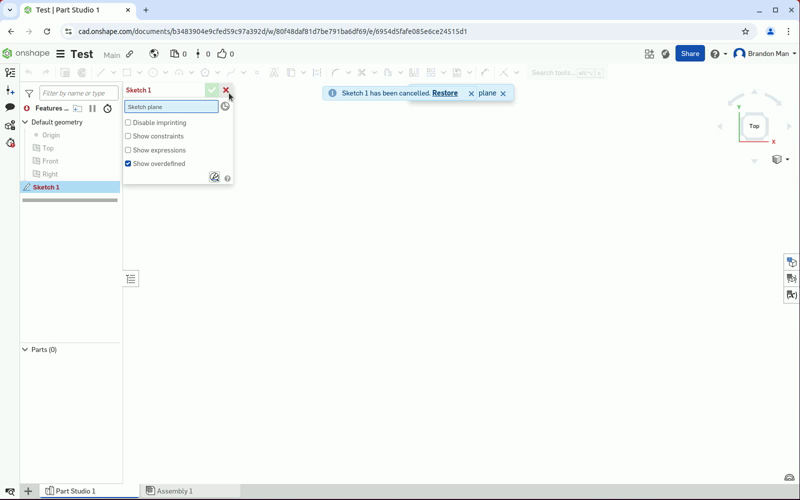
mouse_move(73, 150)
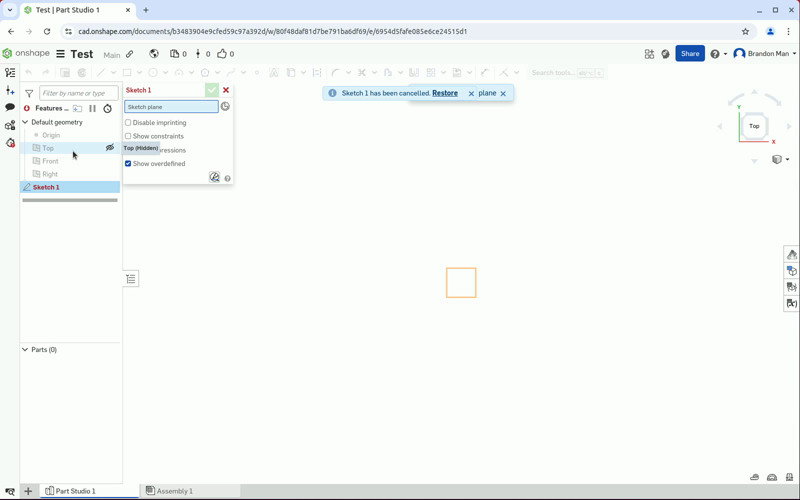
click(73, 150)
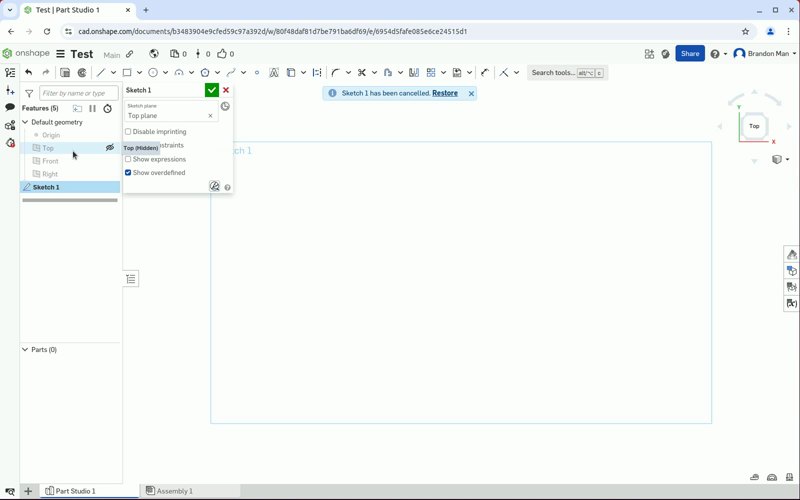
mouse_move(73, 352)
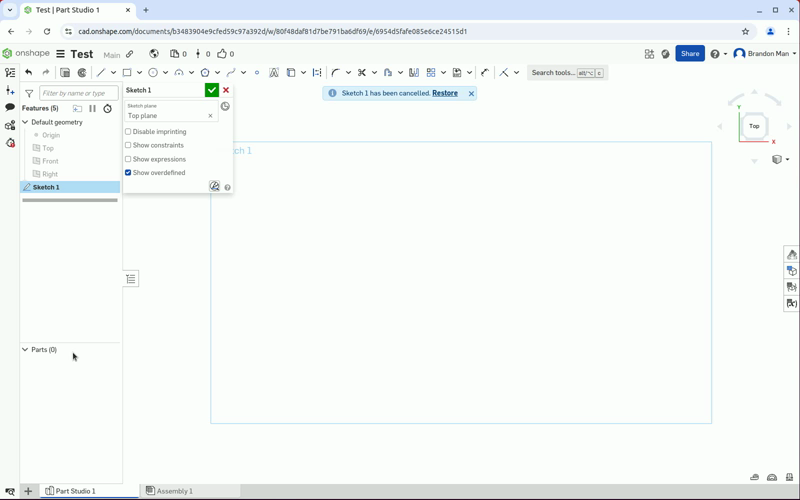
key(y)
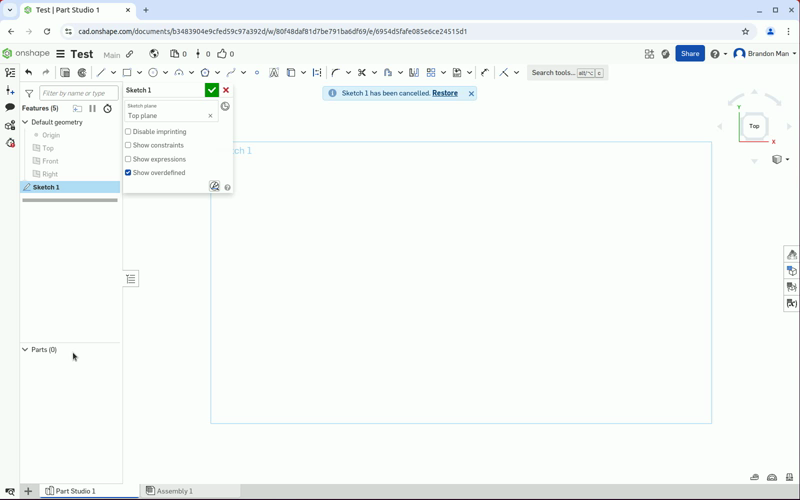
key(l)
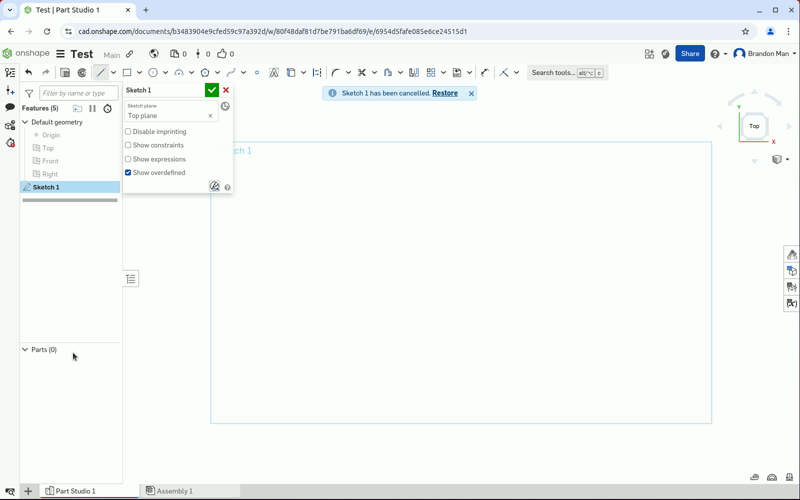
key_down(shift)
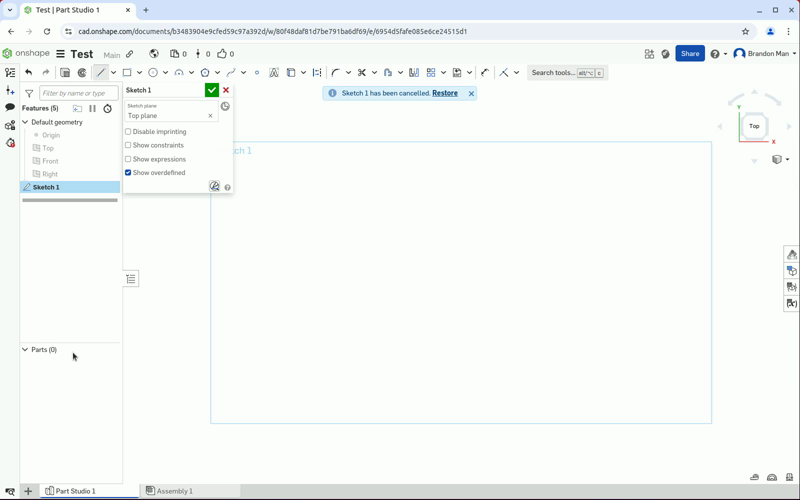
mouse_move(348, 395)
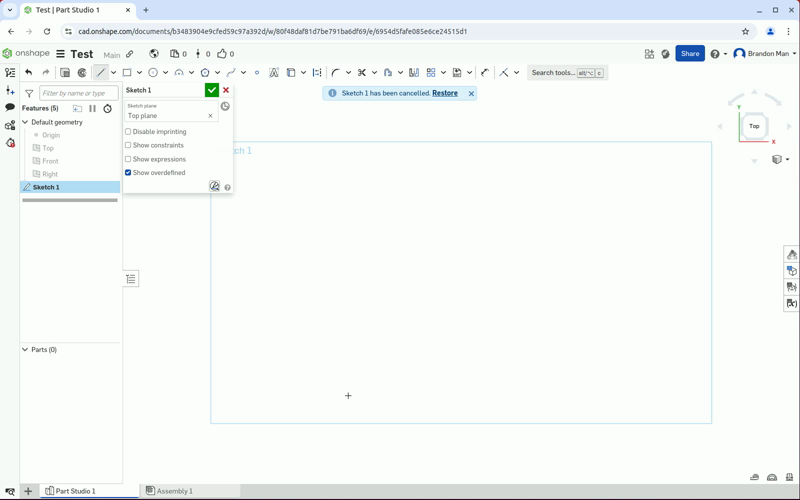
click(348, 395)
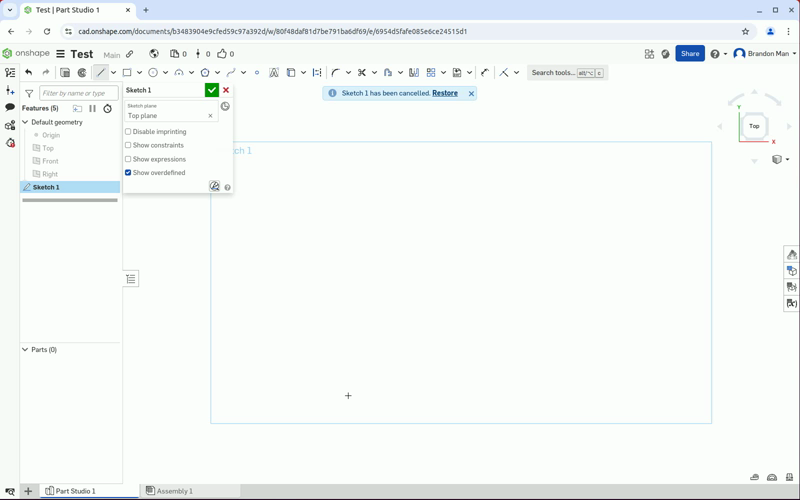
key_up(shift)
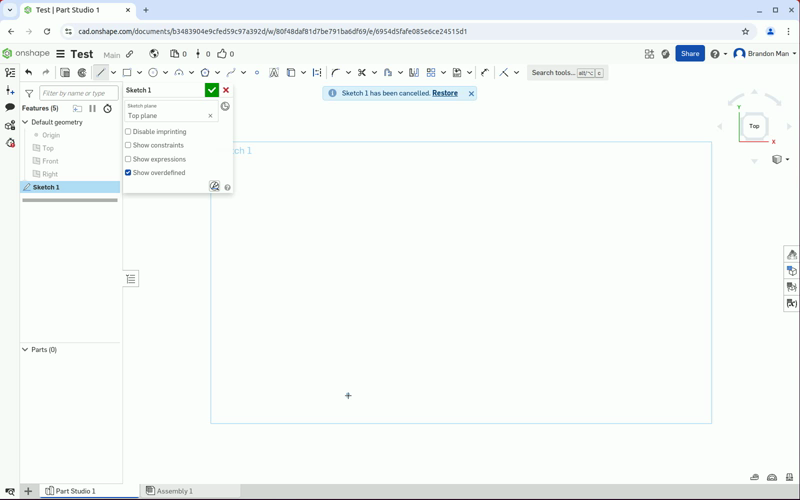
key_down(shift)
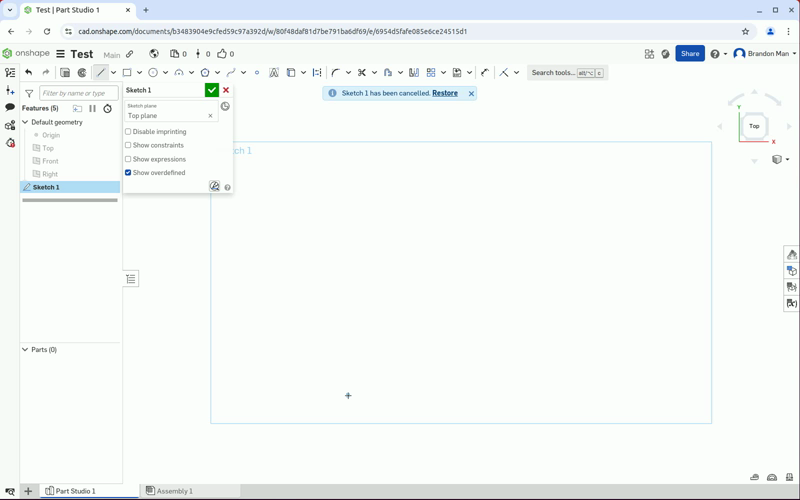
mouse_move(572, 395)
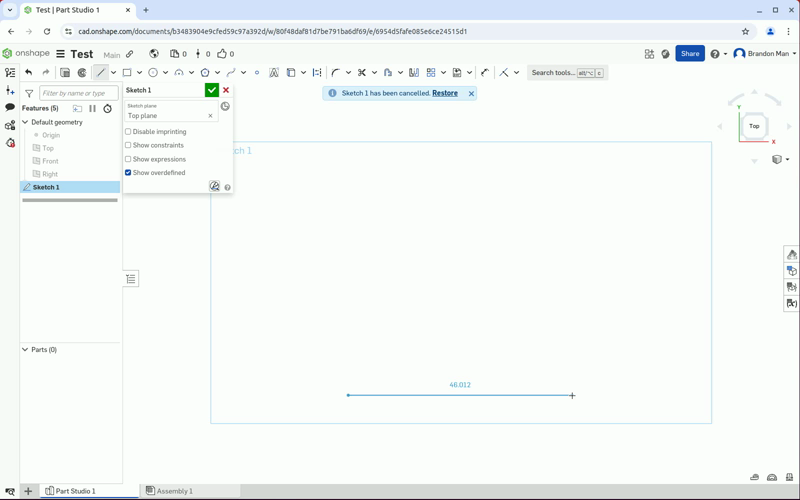
click(572, 395)
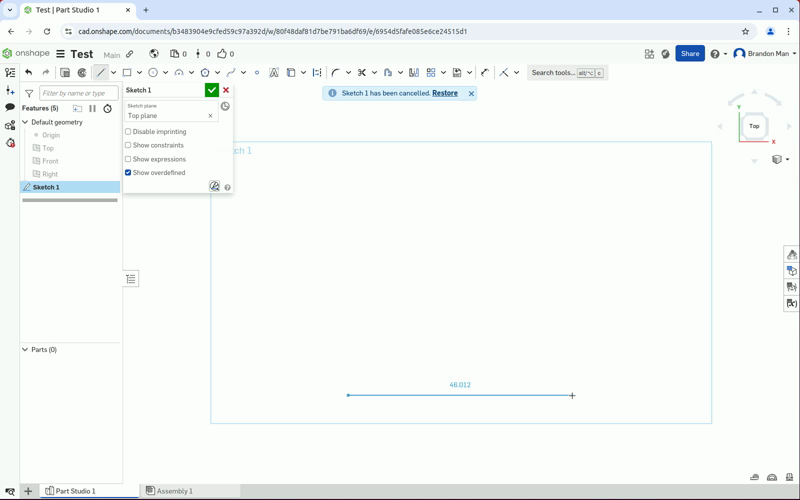
key_up(shift)
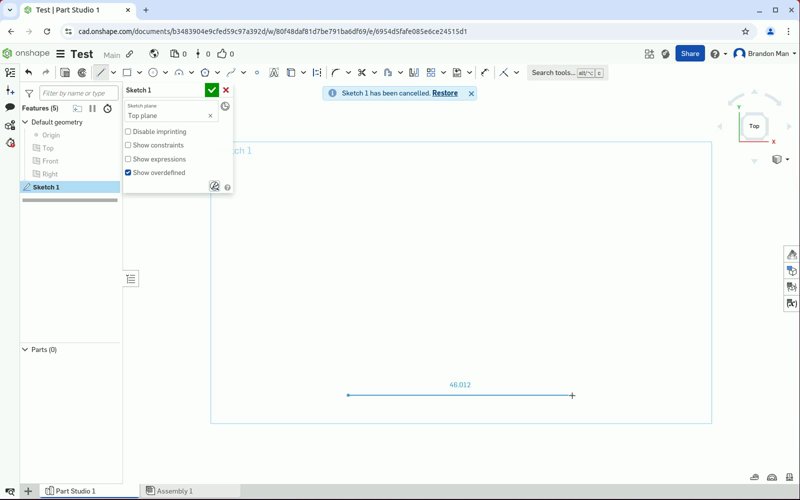
key_down(shift)
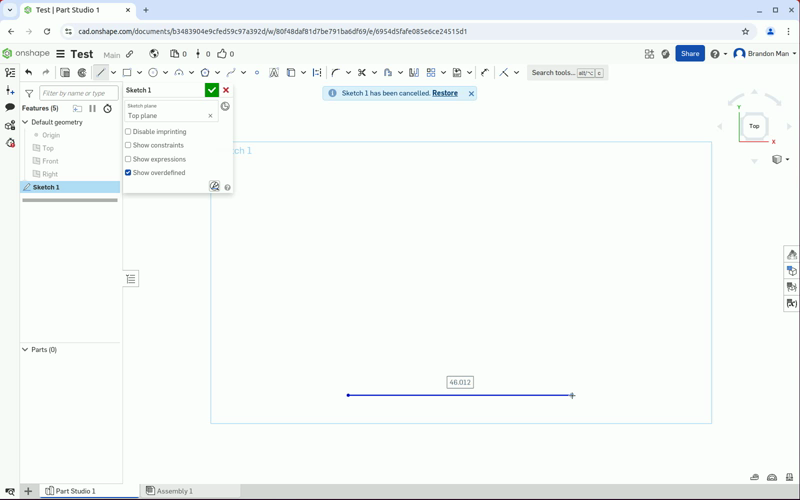
mouse_move(572, 171)
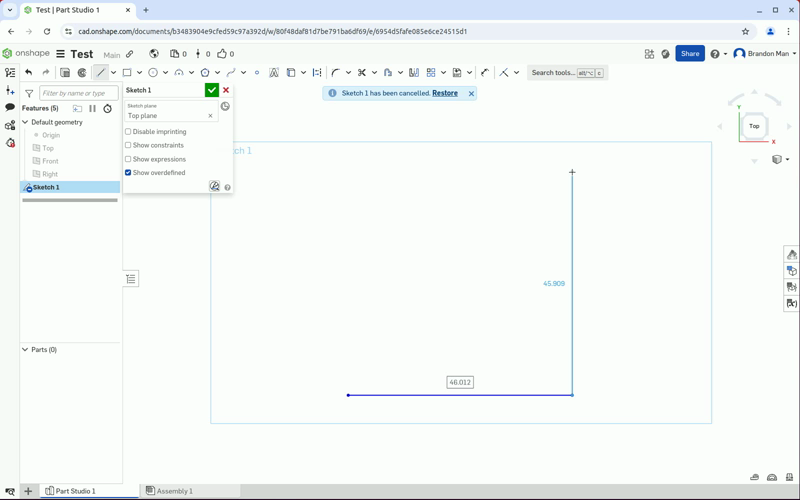
click(572, 171)
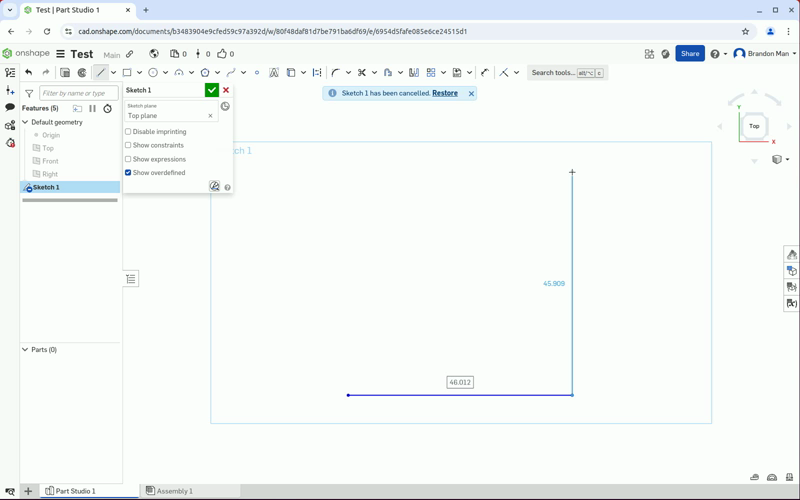
key_up(shift)
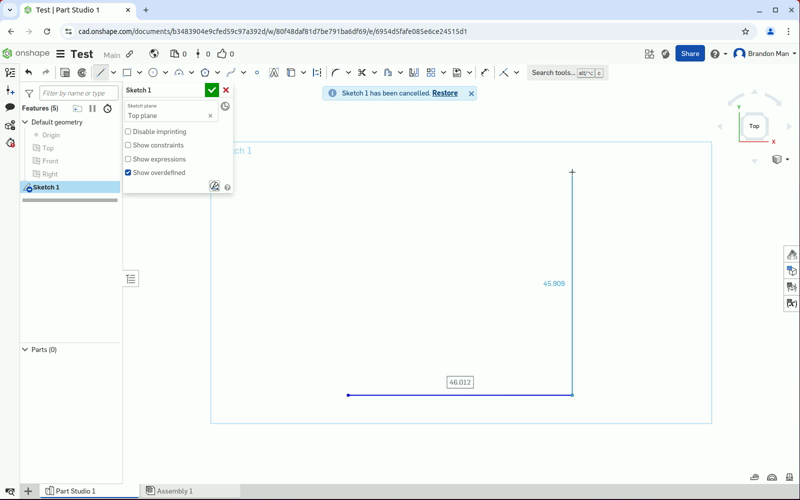
key_down(shift)
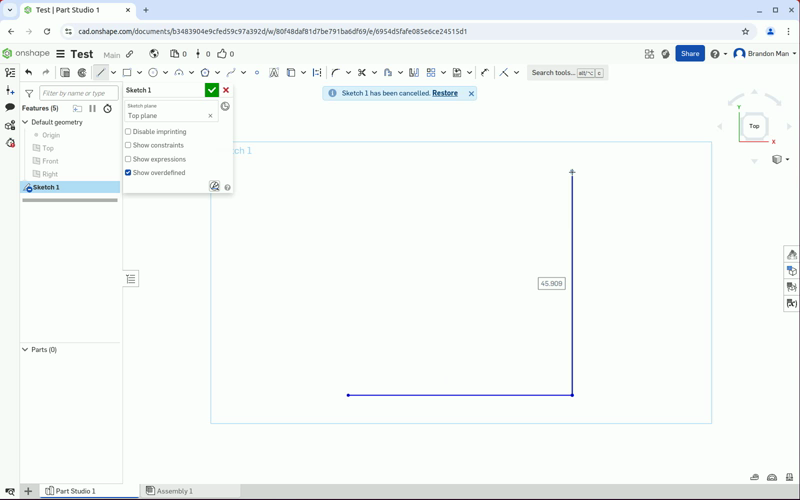
mouse_move(348, 171)
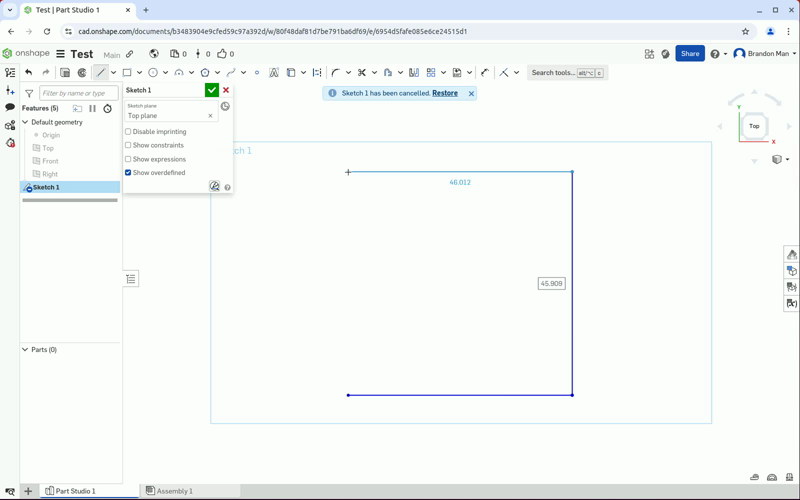
click(348, 171)
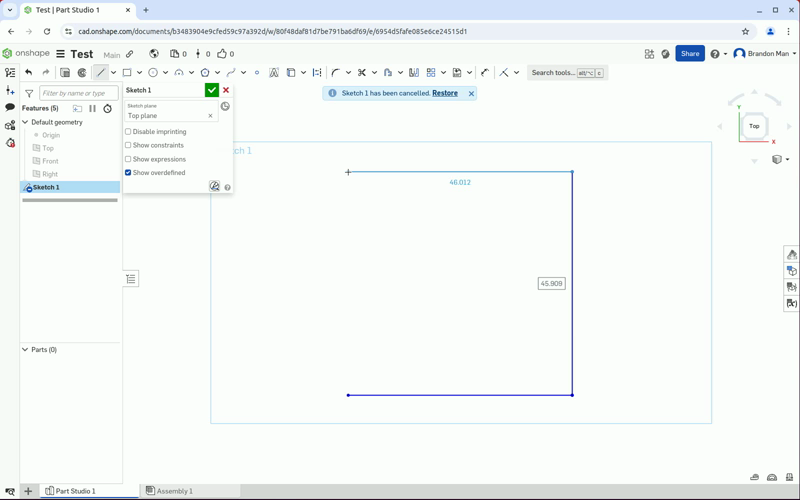
key_up(shift)
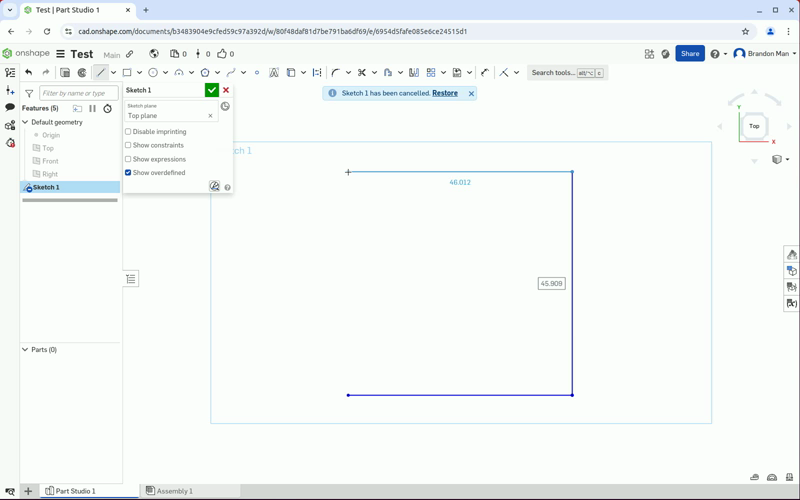
key_down(shift)
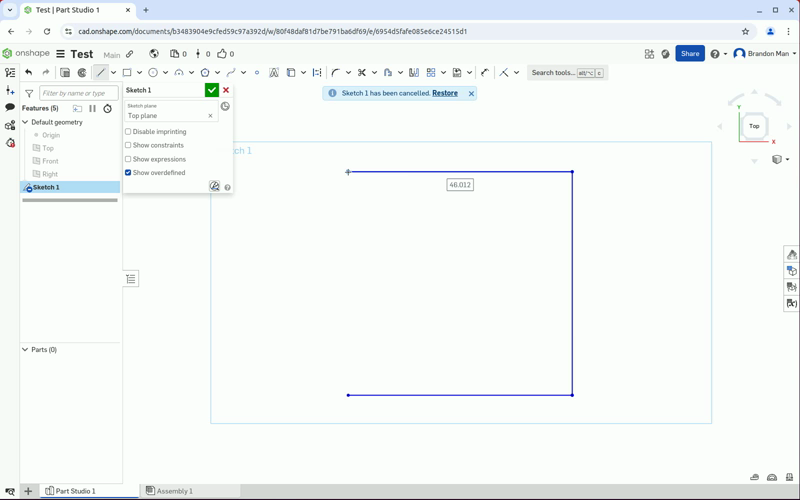
mouse_move(348, 395)
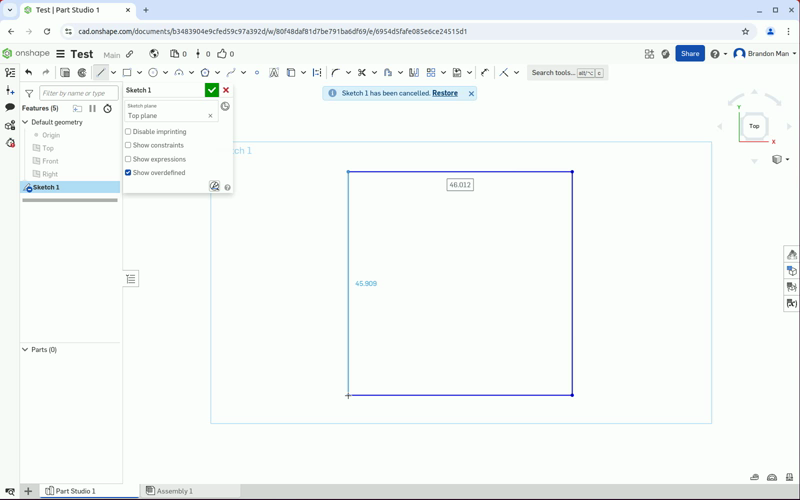
key_up(shift)
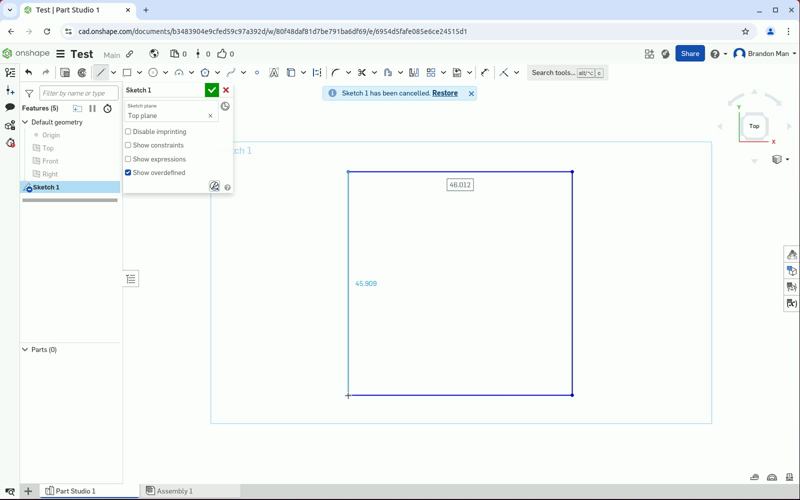
click(348, 395)
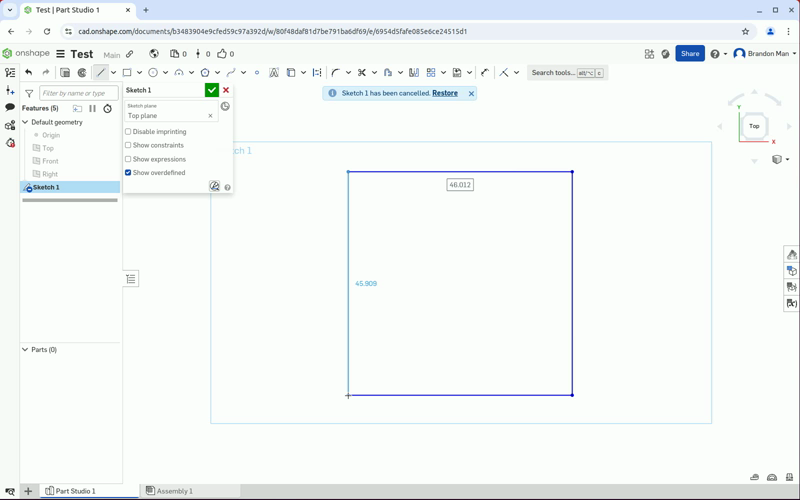
key(esc)
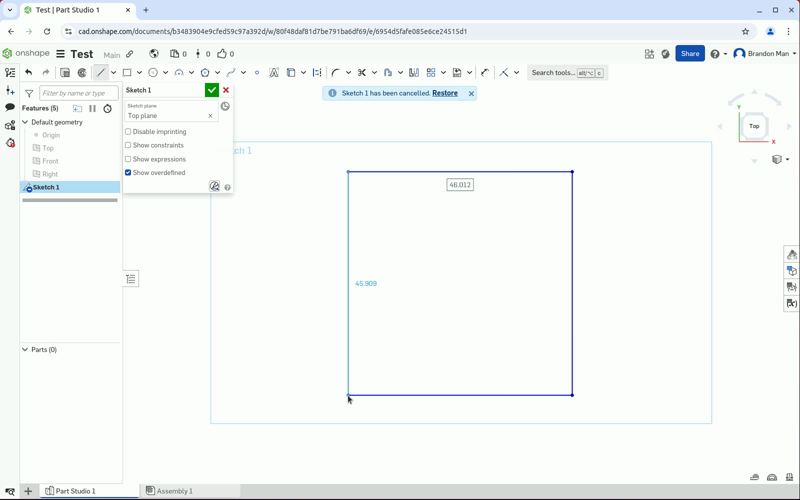
key(c)
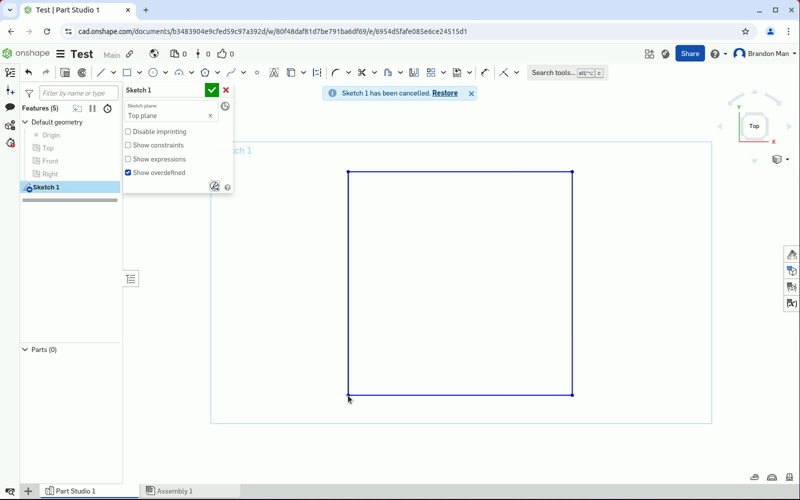
key_down(shift)
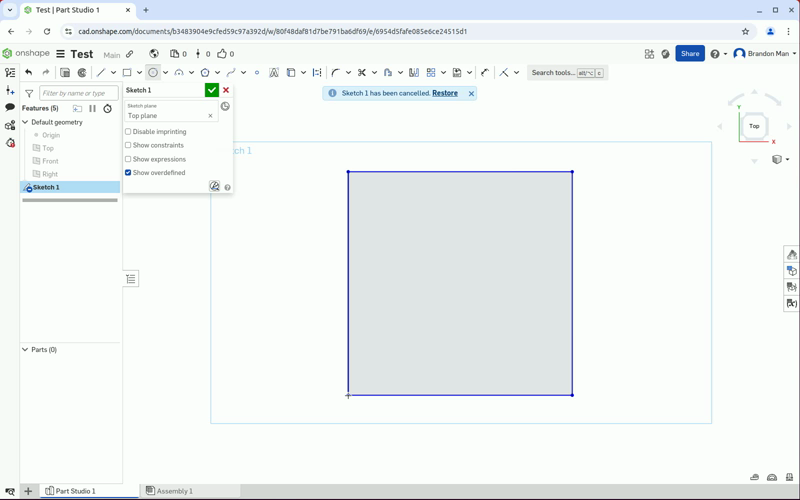
mouse_move(461, 282)
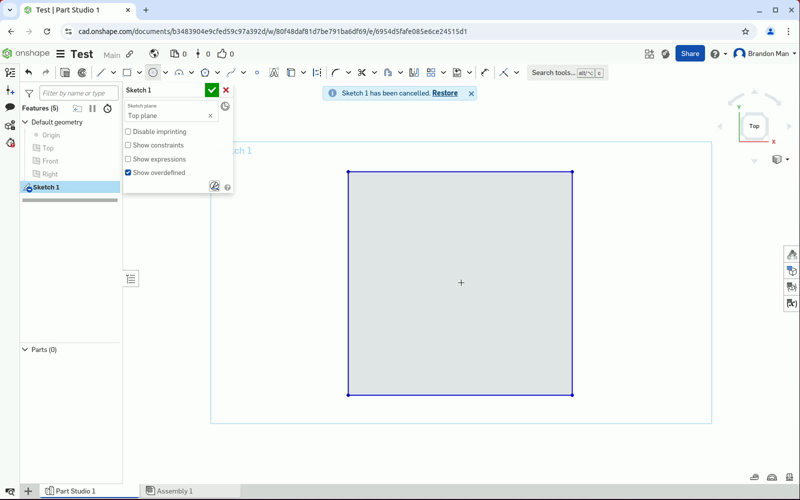
click(461, 282)
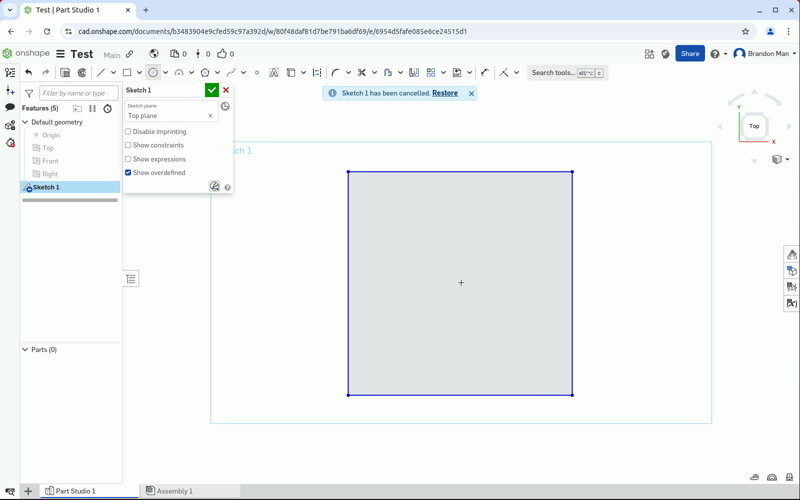
key_up(shift)
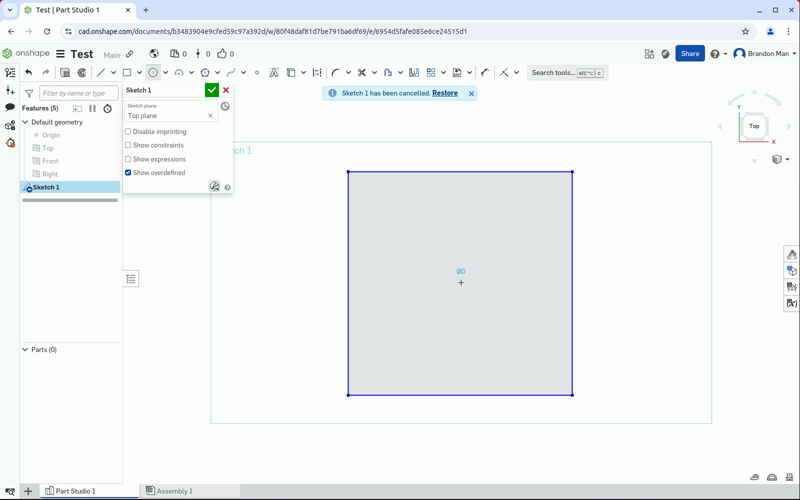
mouse_move(541, 282)
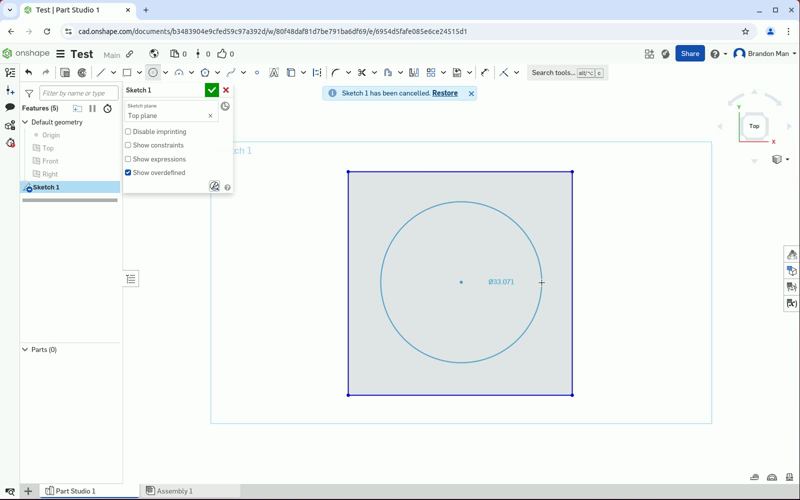
click(541, 282)
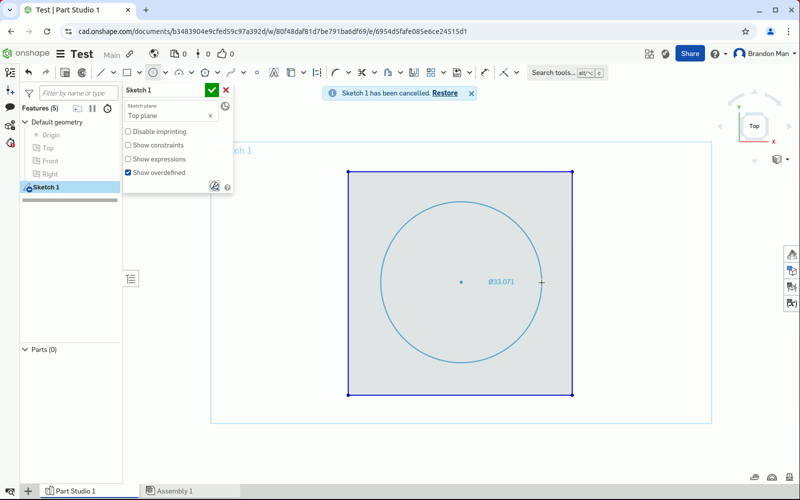
key(esc)
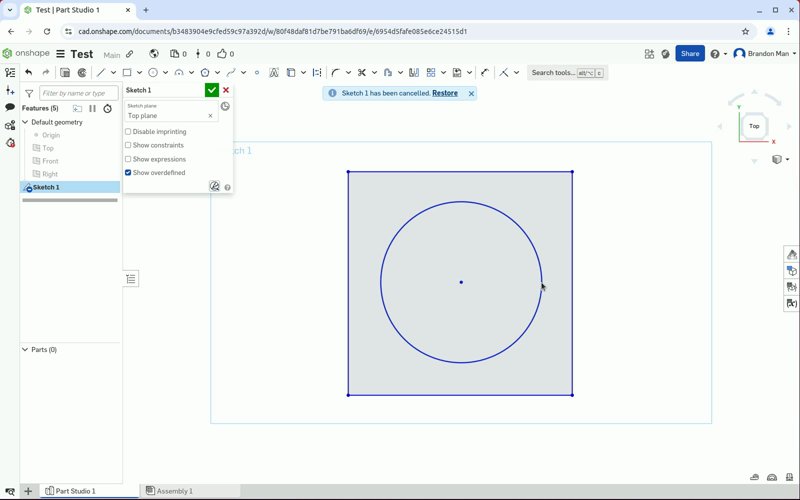
mouse_move(368, 361)
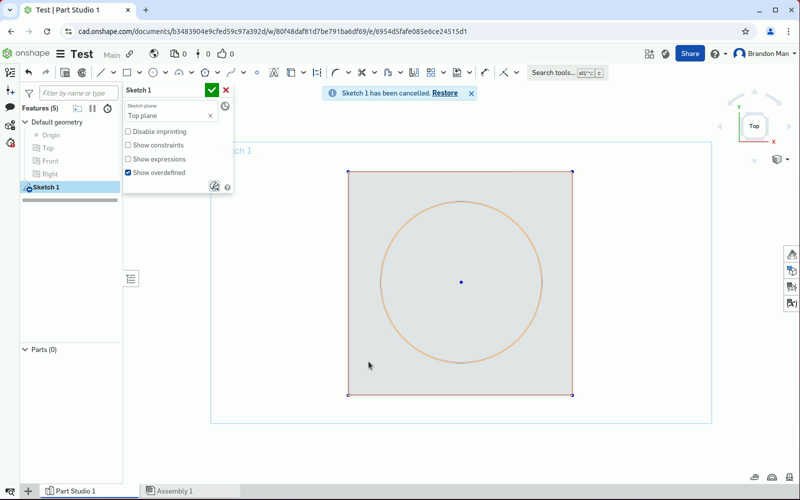
click(368, 361)
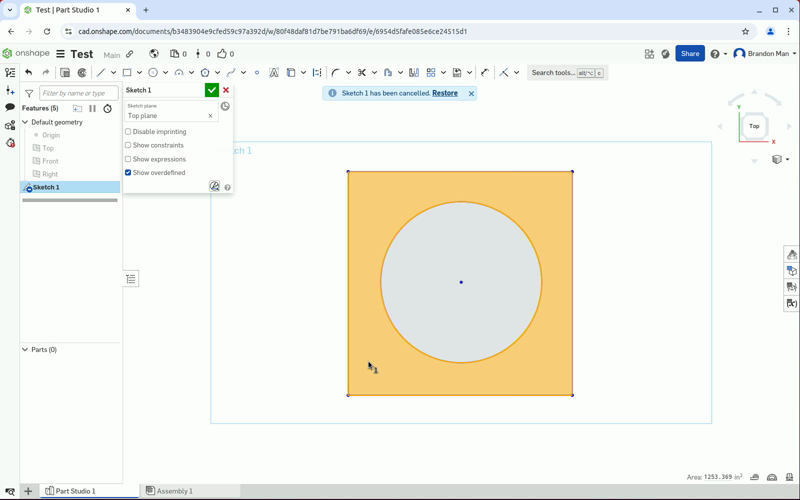
mouse_move(73, 352)
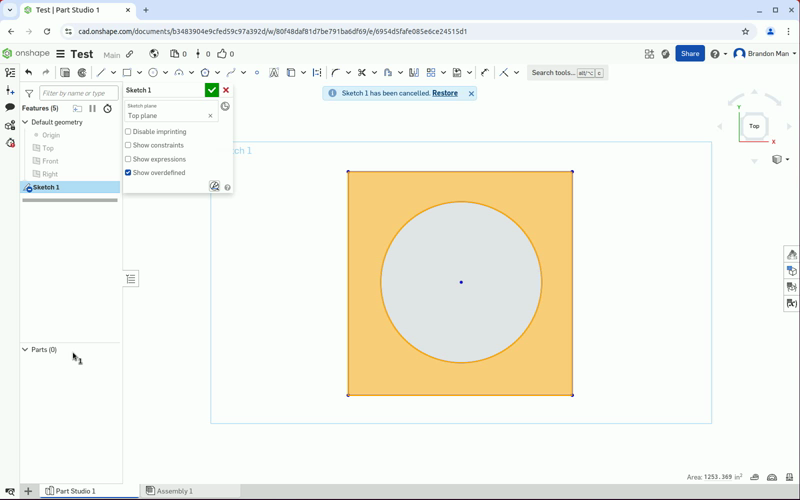
key(shift+y)
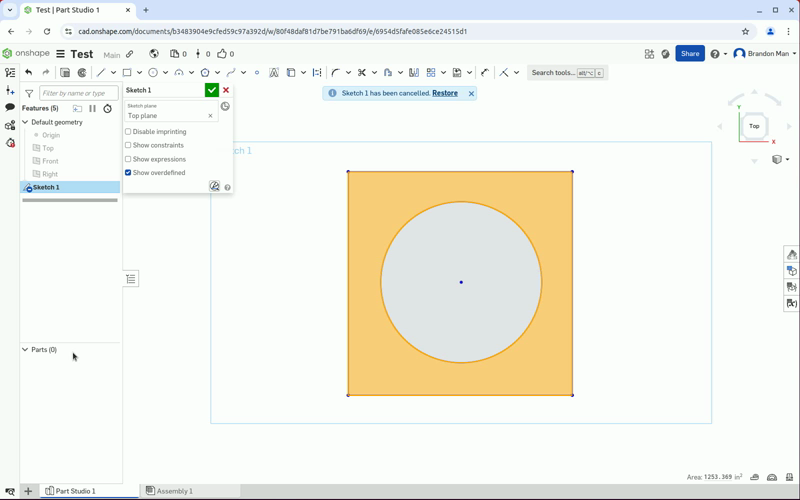
key(shift+e)
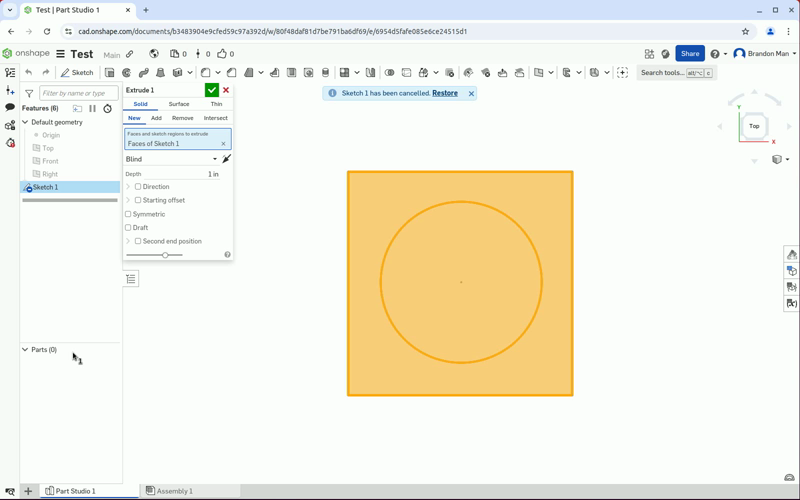
mouse_move(143, 106)
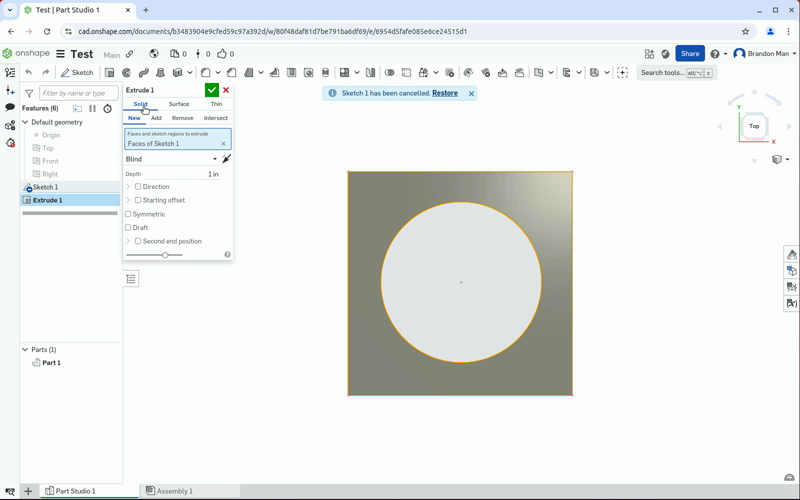
click(143, 106)
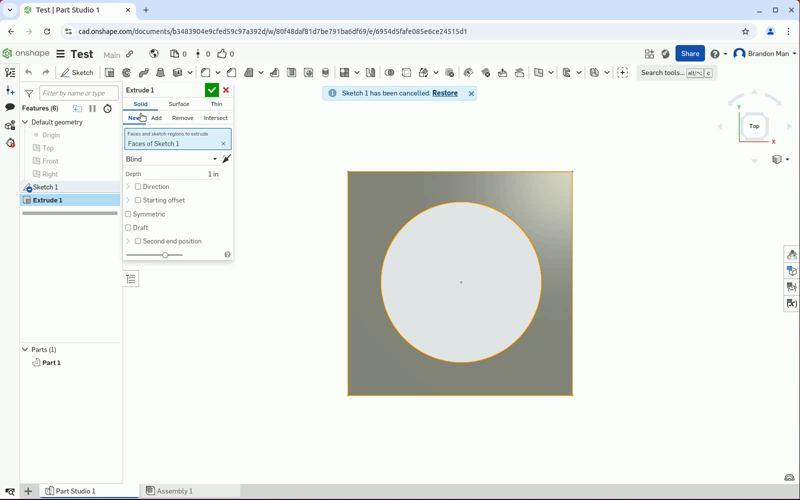
mouse_move(137, 120)
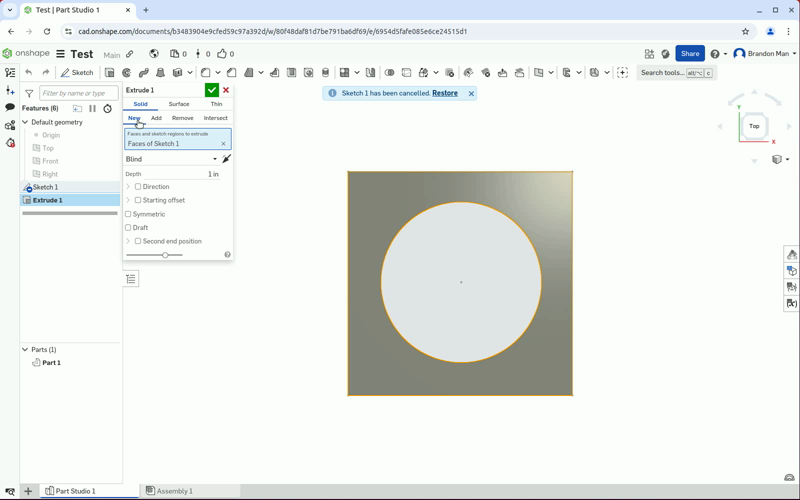
click(137, 120)
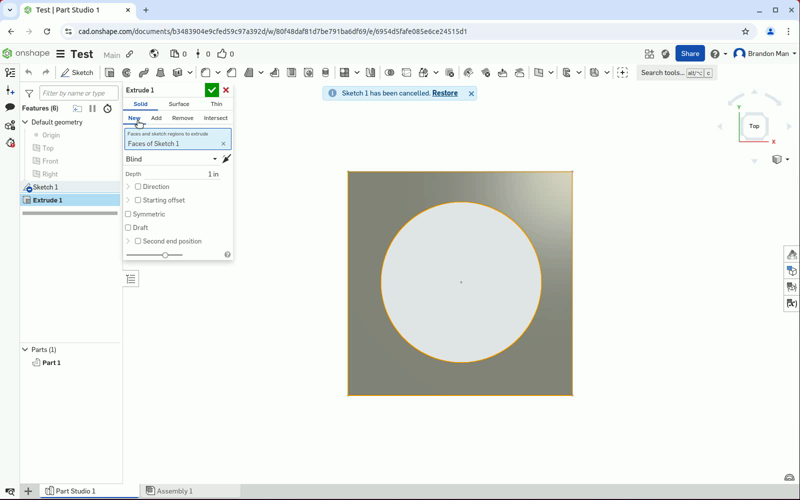
key(tab, 4)
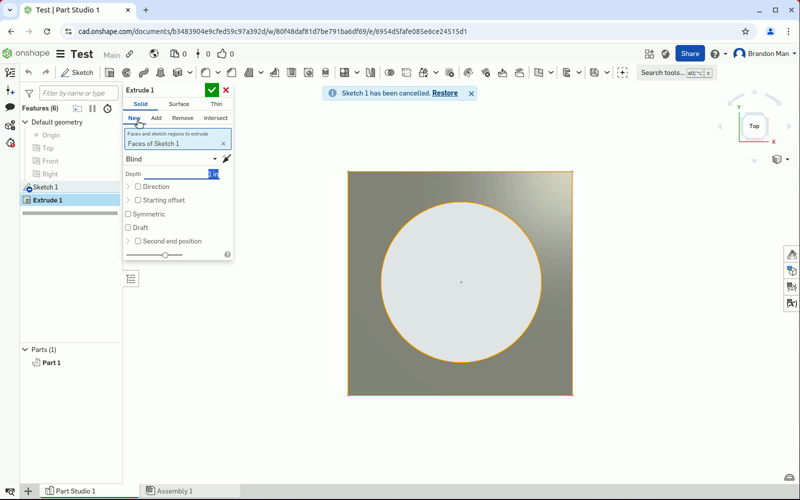
text(15.405)
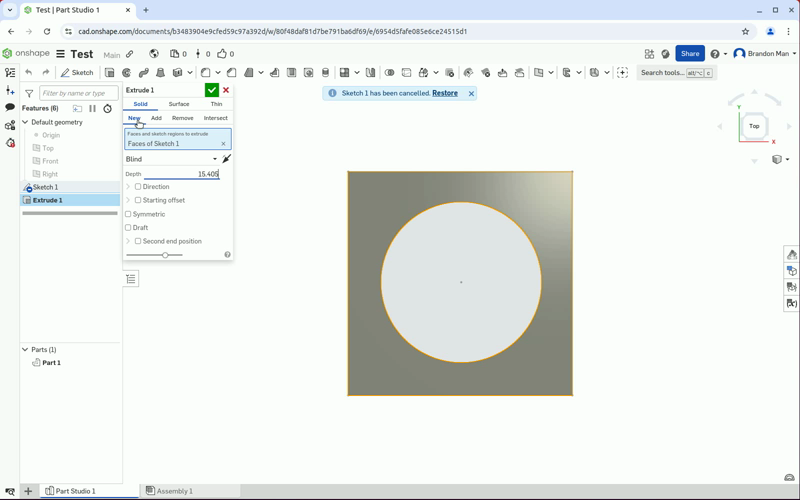
key(enter)
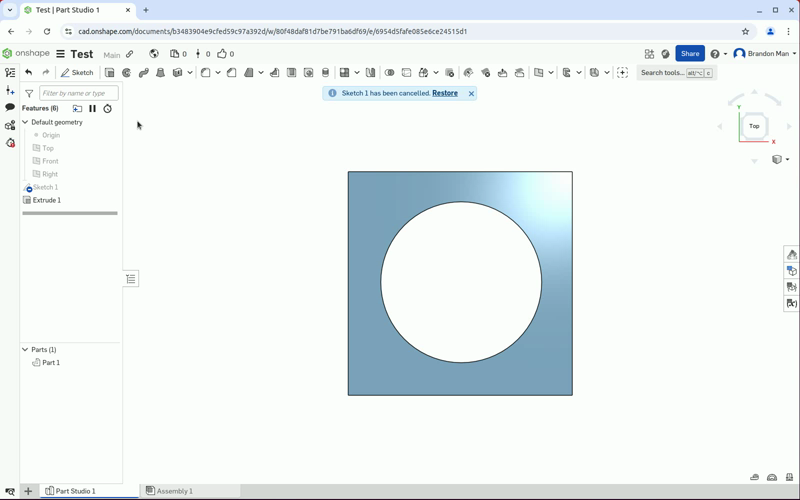
key(shift+h)
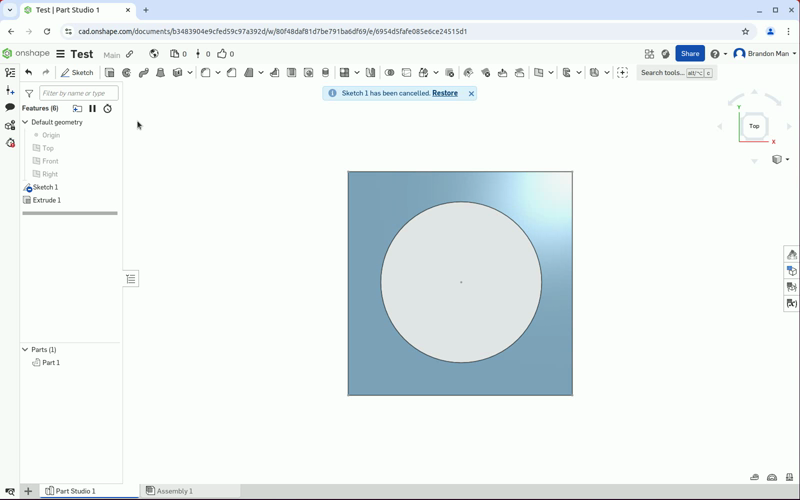
key(shift+h)
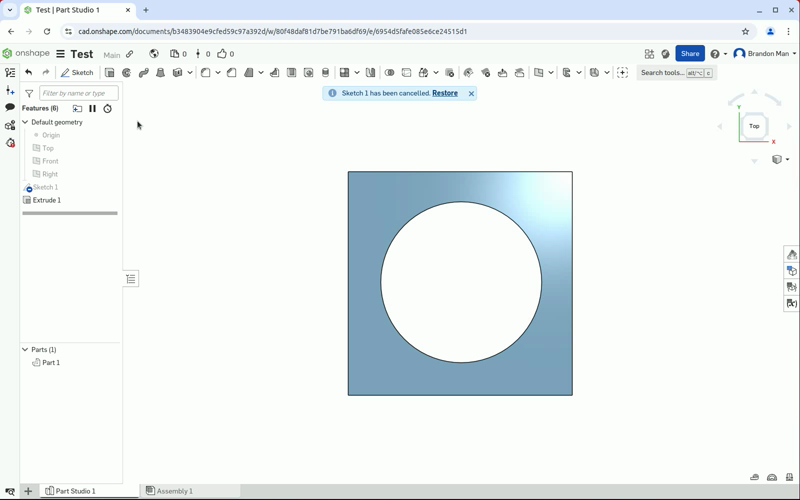
mouse_move(73, 189)
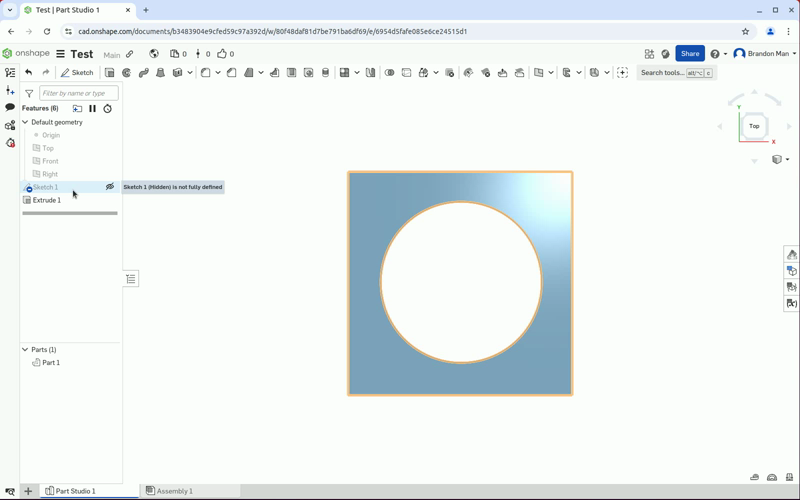
click(73, 189)
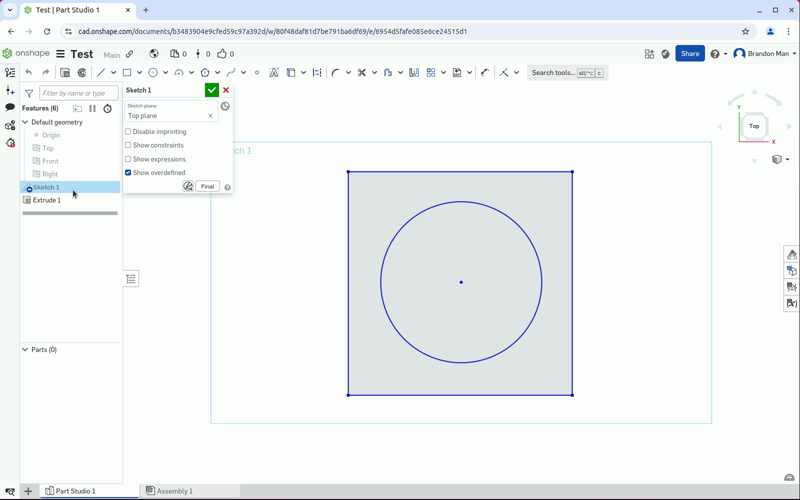
mouse_move(229, 92)
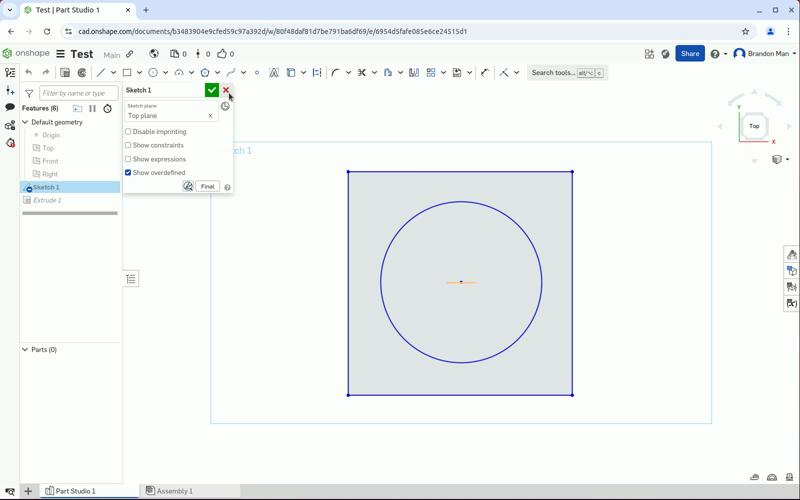
click(229, 92)
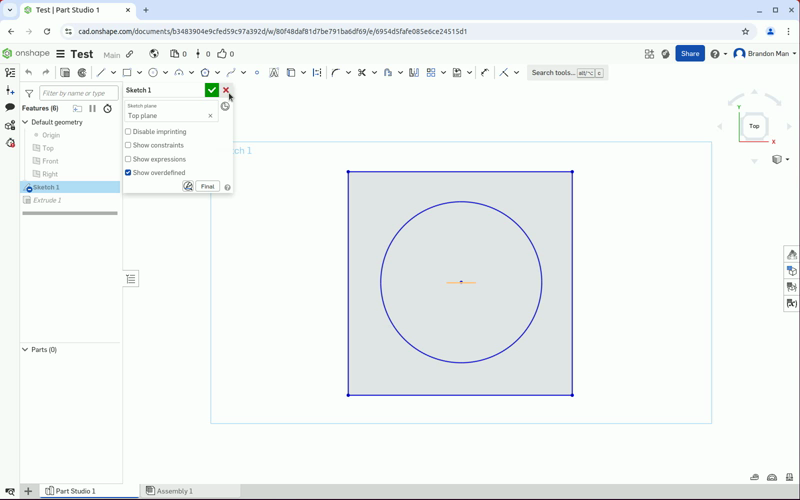
key(shift+s)
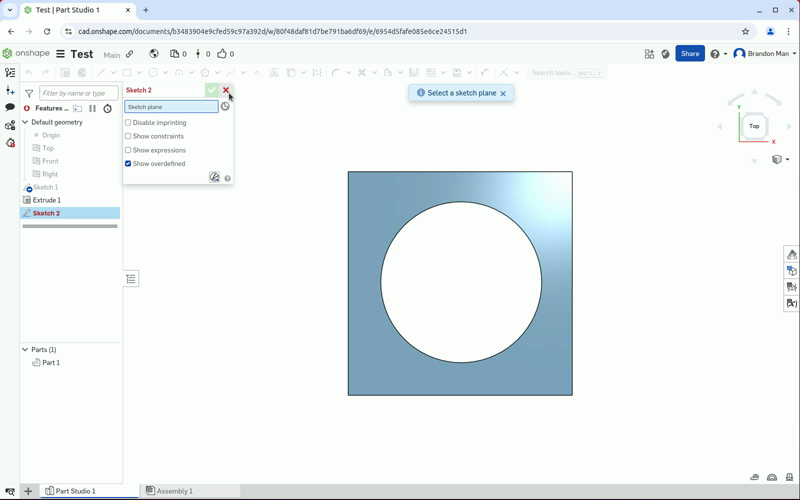
mouse_move(73, 150)
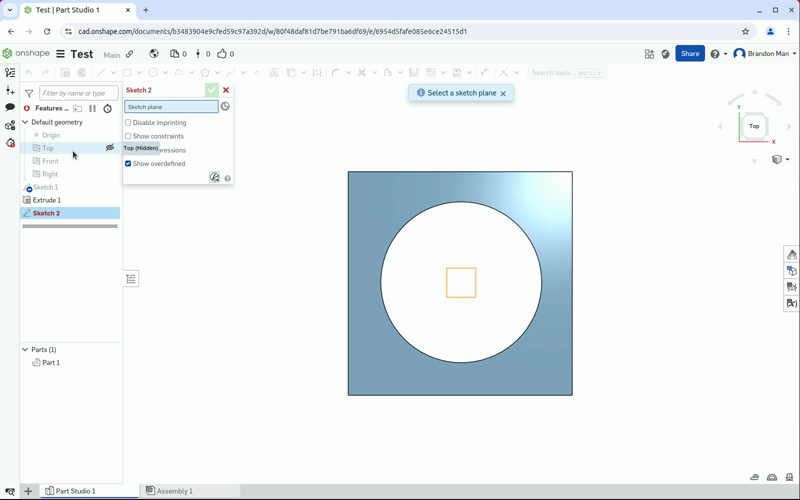
click(73, 150)
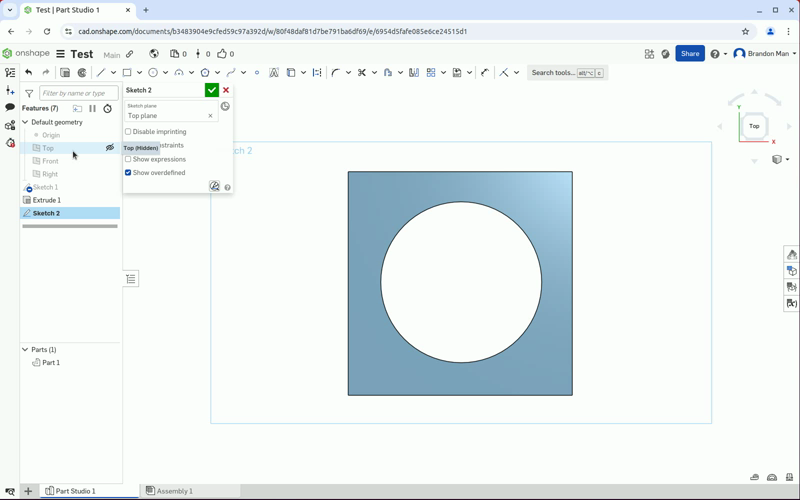
mouse_move(73, 352)
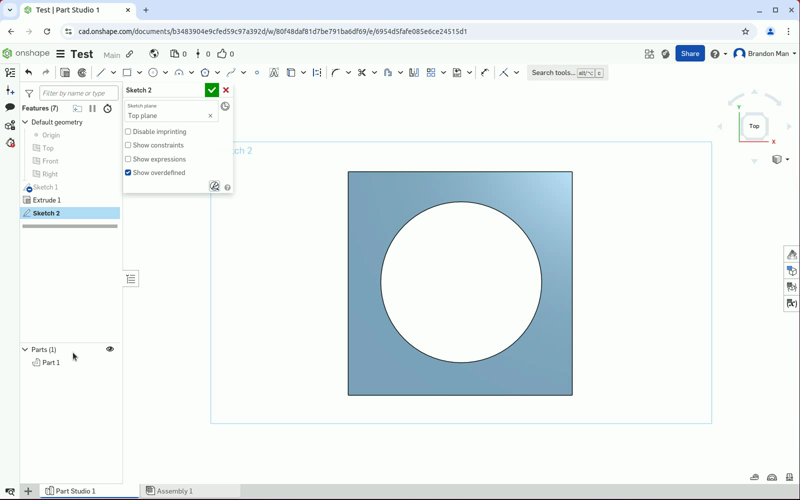
key(y)
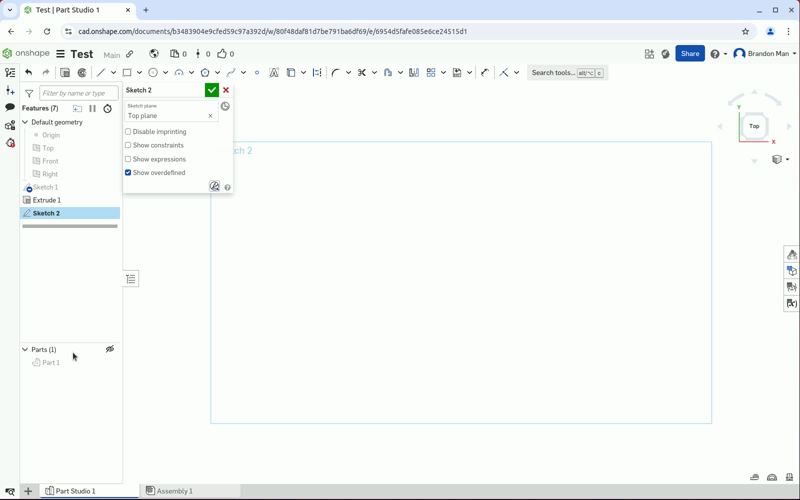
key(c)
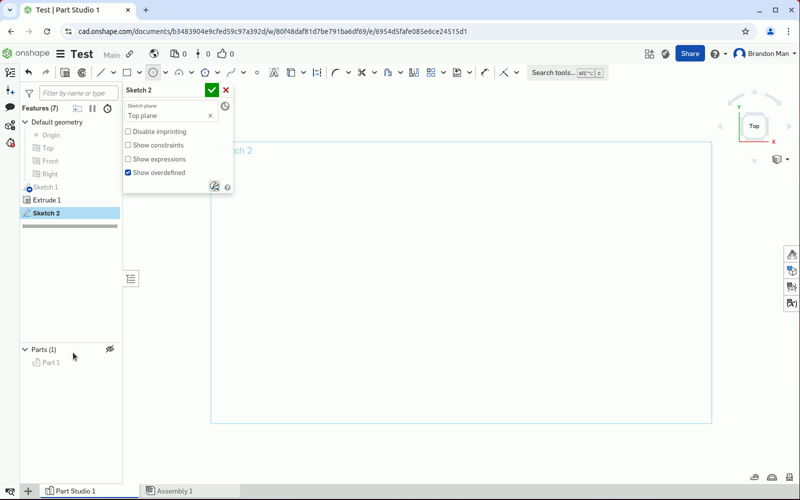
key_down(shift)
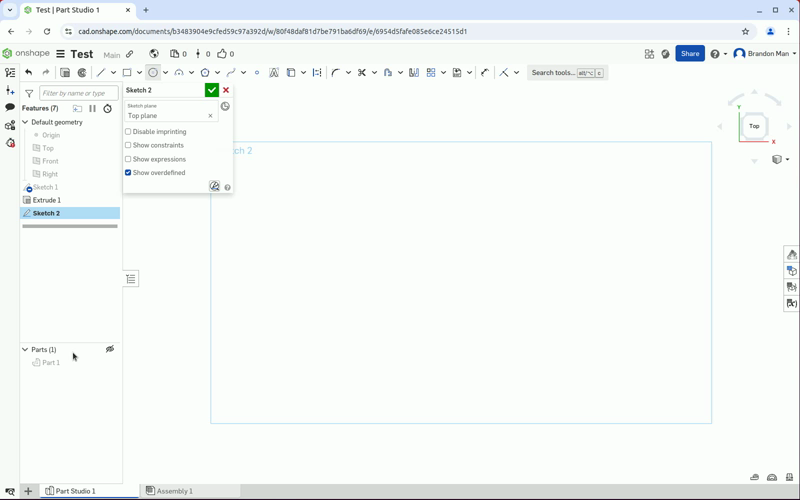
mouse_move(461, 282)
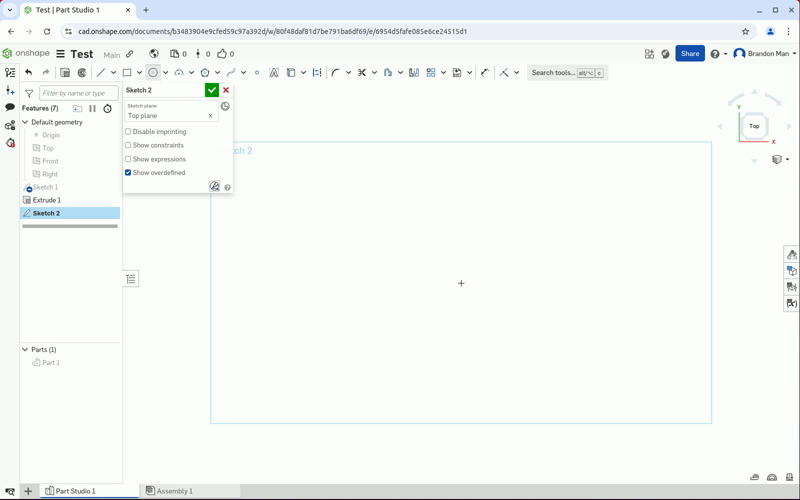
click(461, 282)
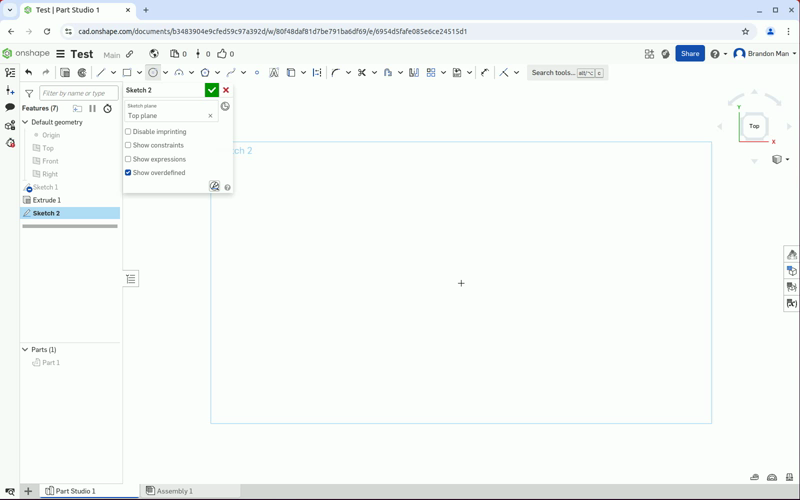
key_up(shift)
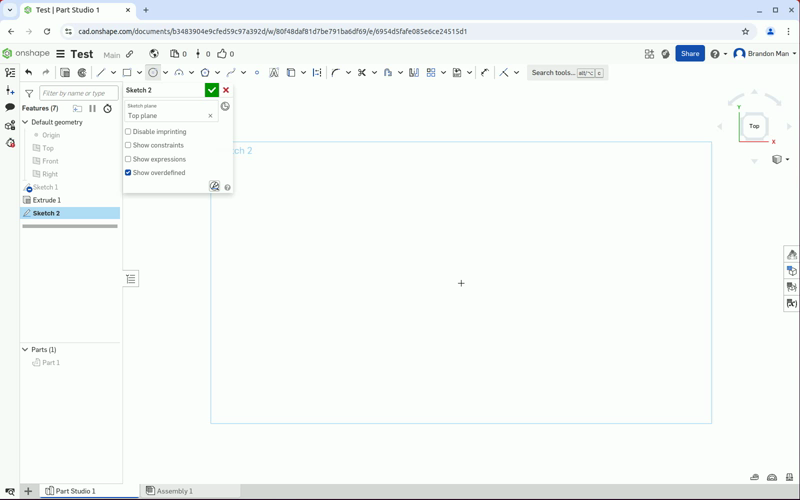
mouse_move(541, 282)
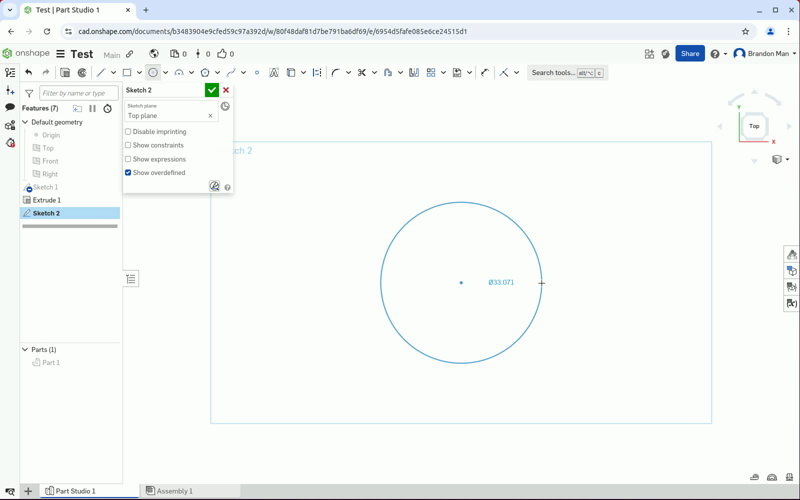
click(541, 282)
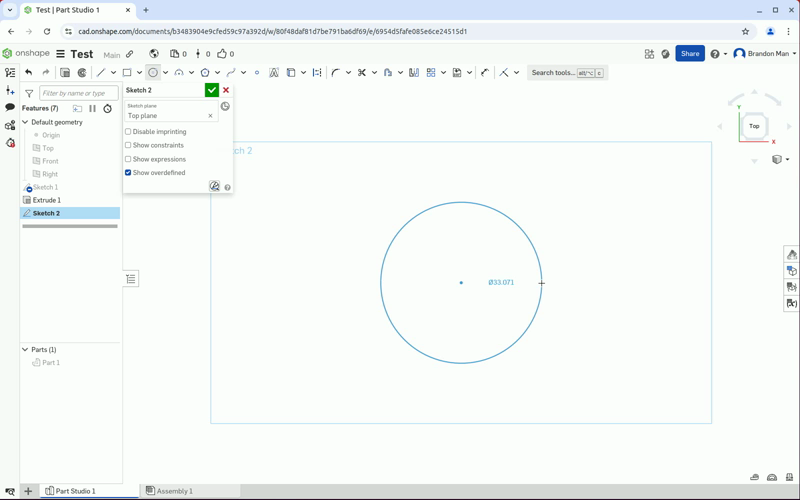
key(esc)
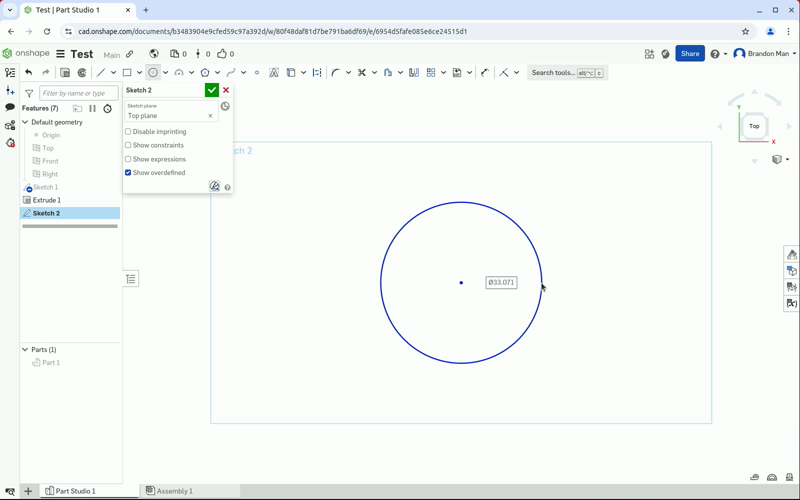
mouse_move(447, 305)
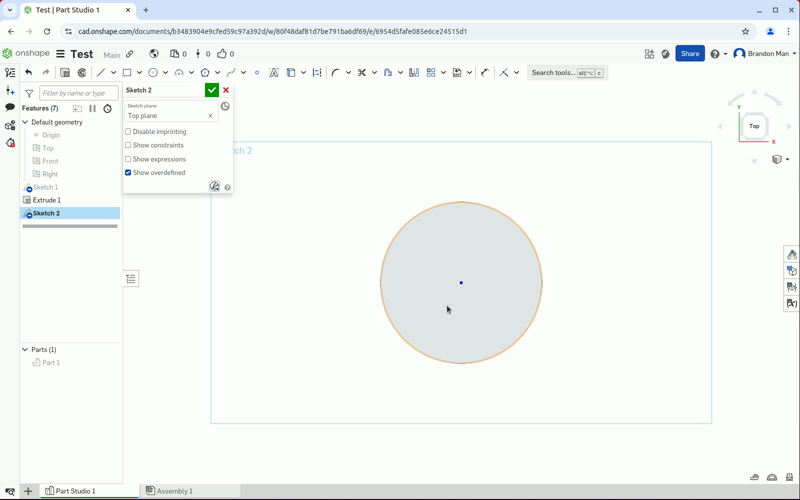
click(447, 305)
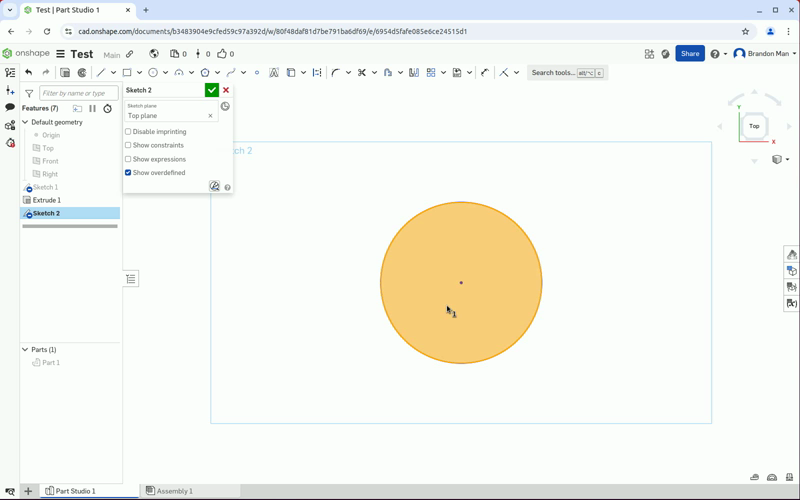
mouse_move(73, 352)
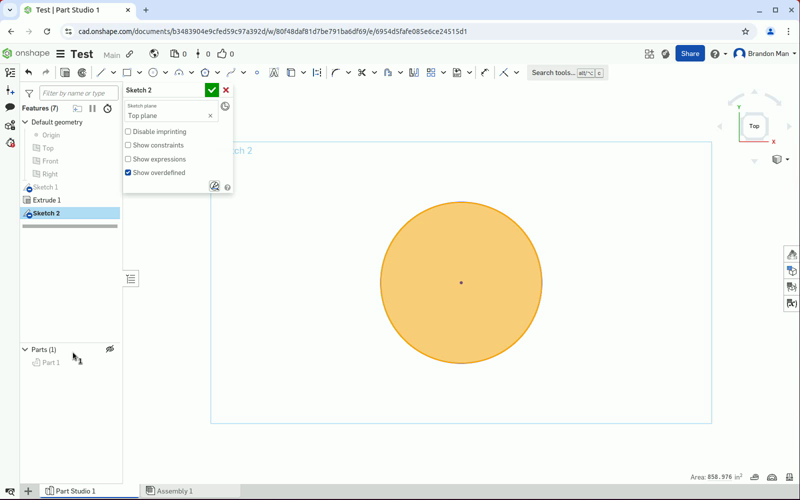
key(shift+y)
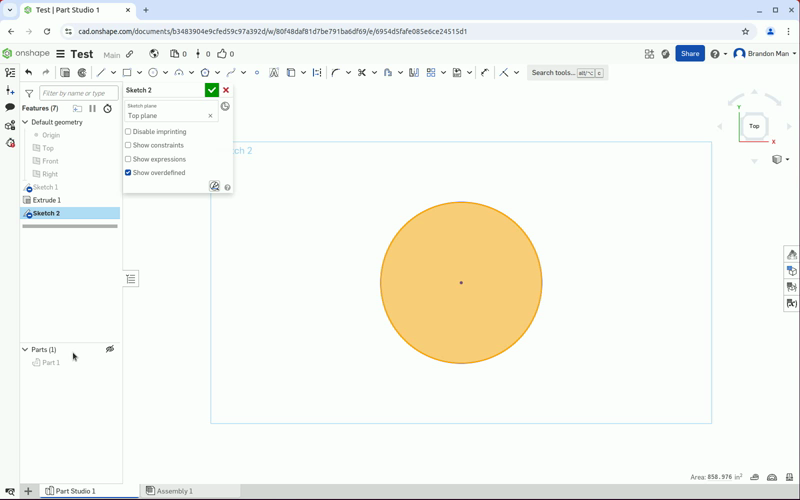
key(shift+e)
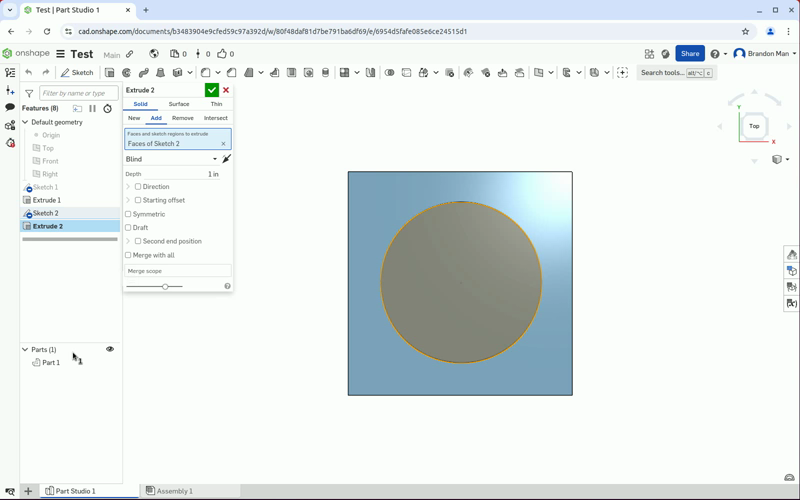
mouse_move(143, 106)
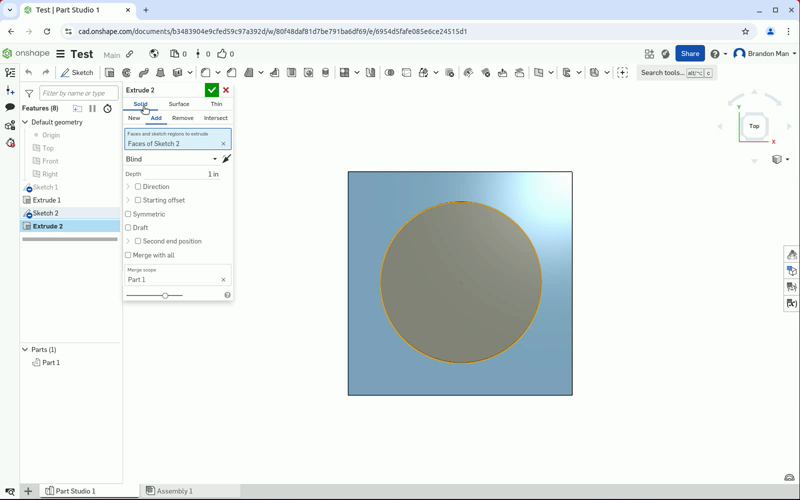
click(143, 106)
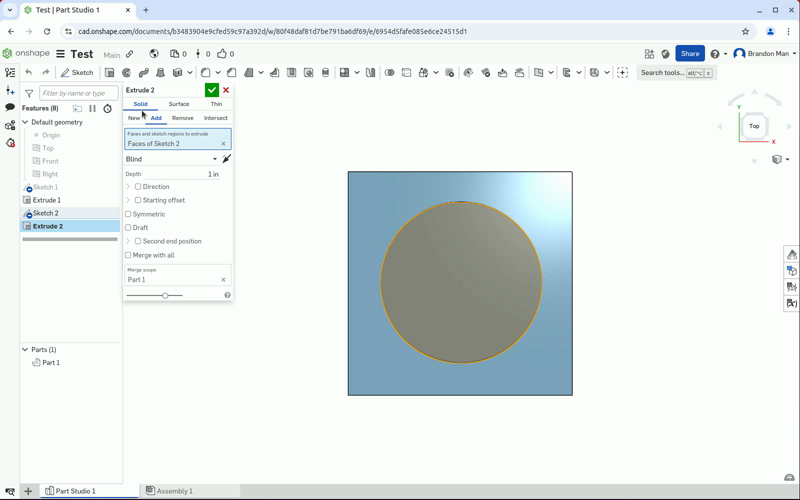
mouse_move(137, 120)
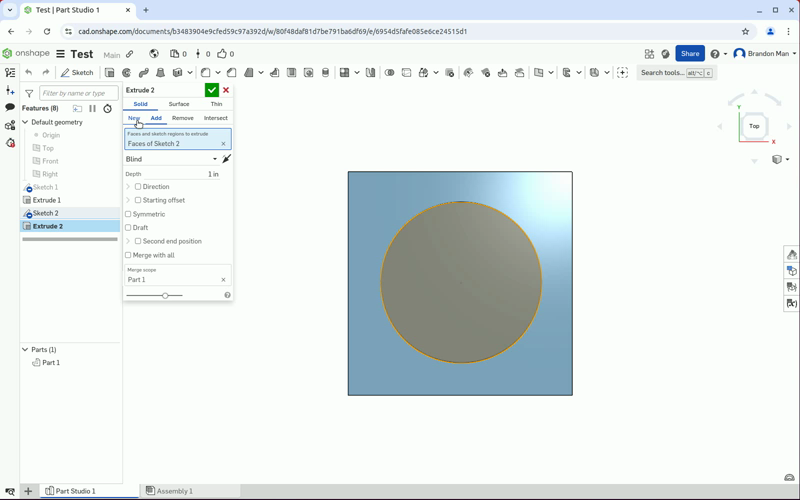
click(137, 120)
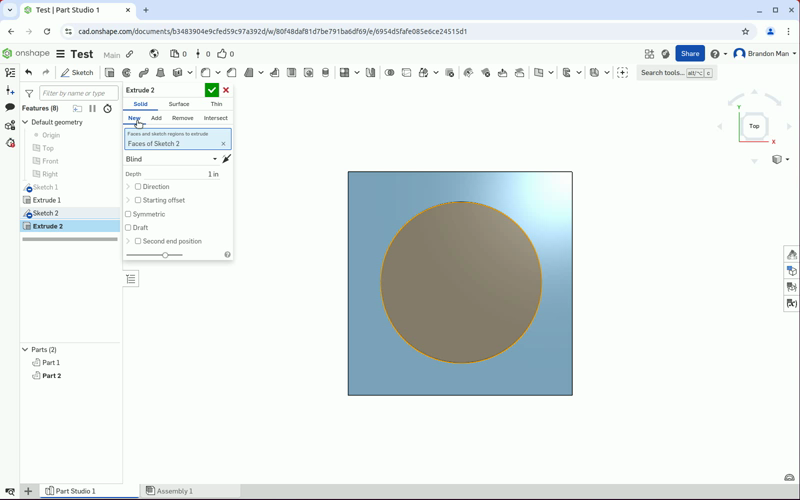
key(tab, 4)
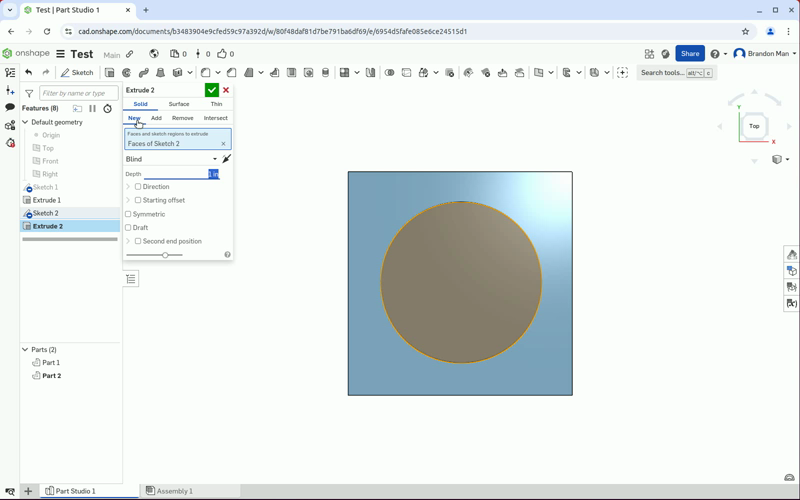
text(3.129)
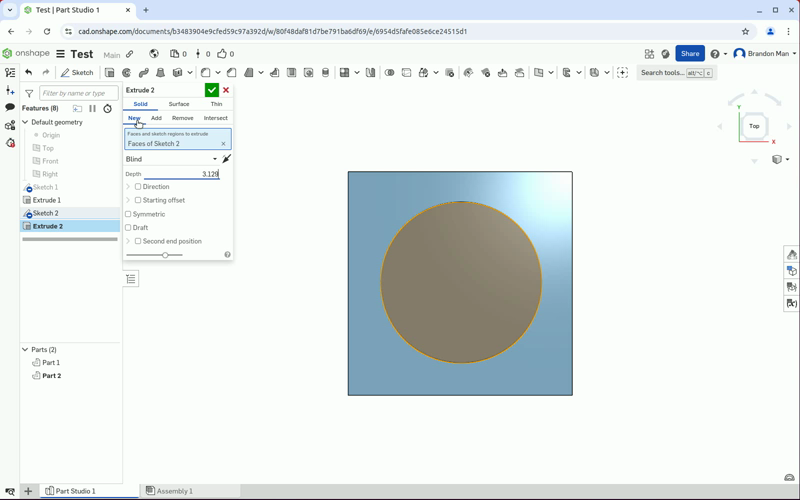
key(enter)
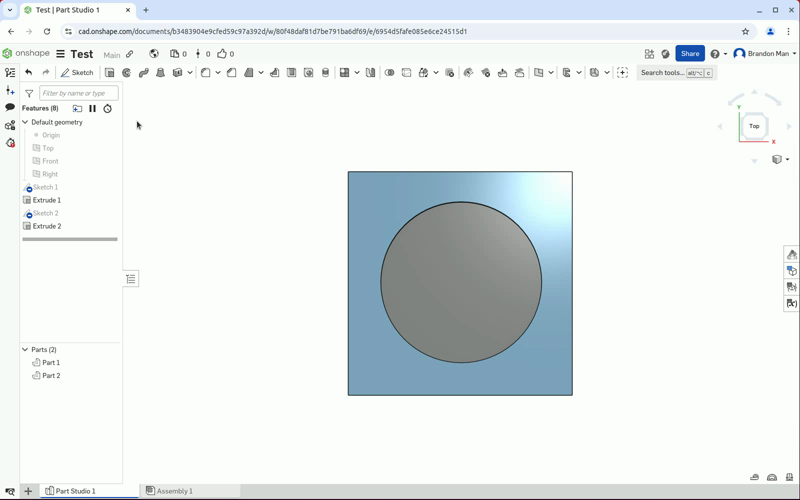
key(shift+h)
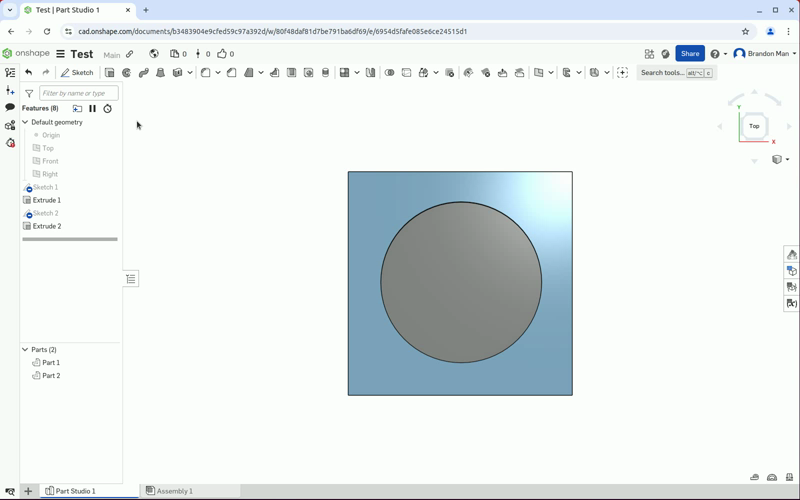
key(shift+h)
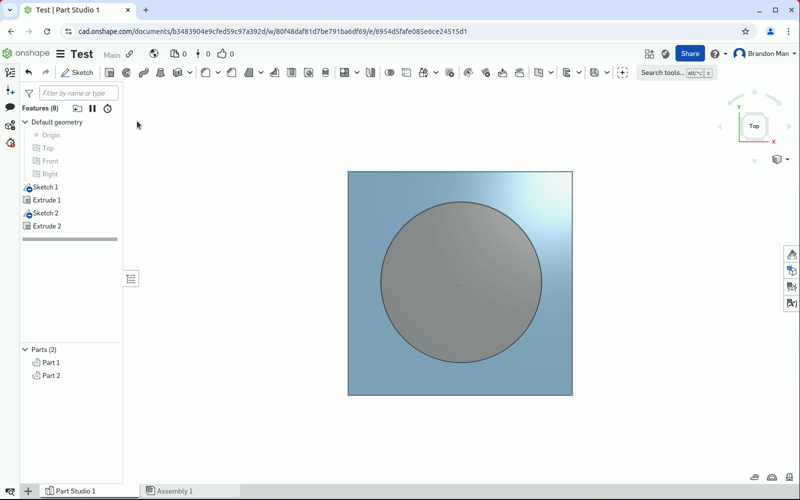
key(shift+7)
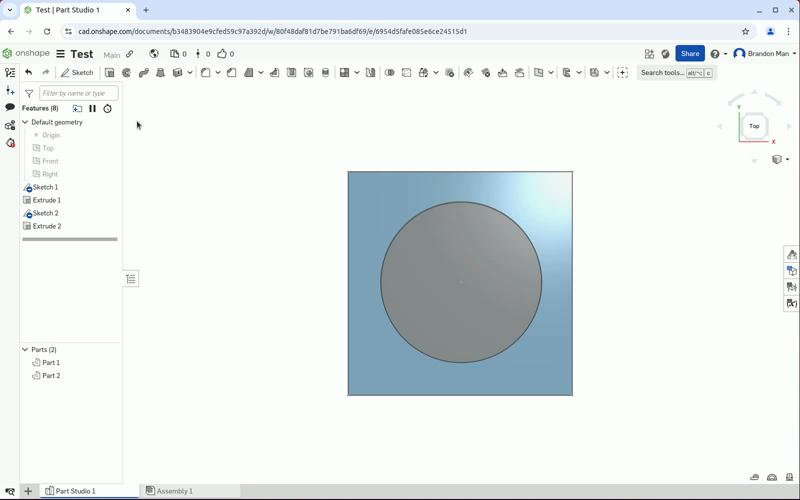
key(up, 3)
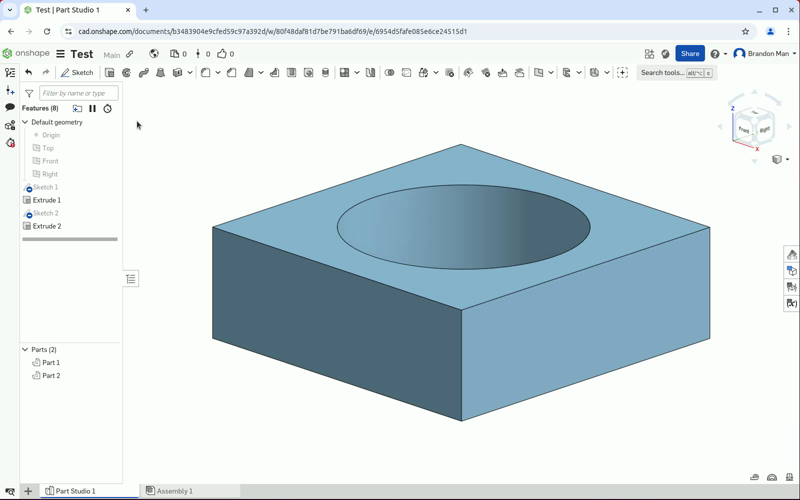
key(left, 3)
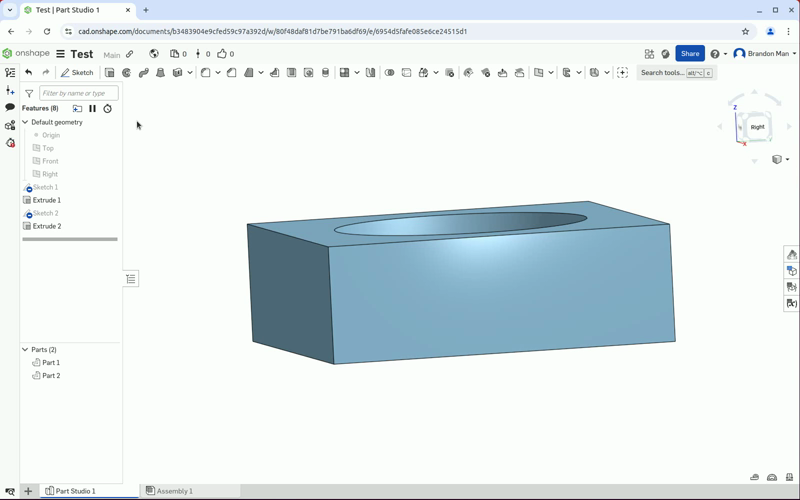
key(right, 3)
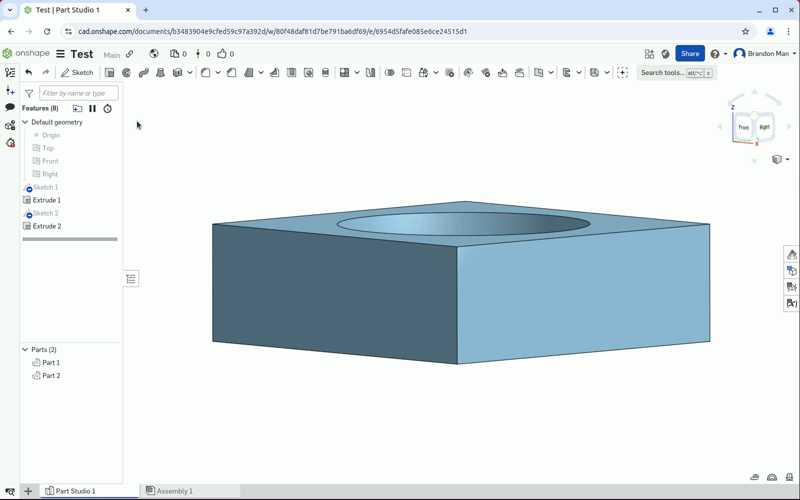
key(down, 3)
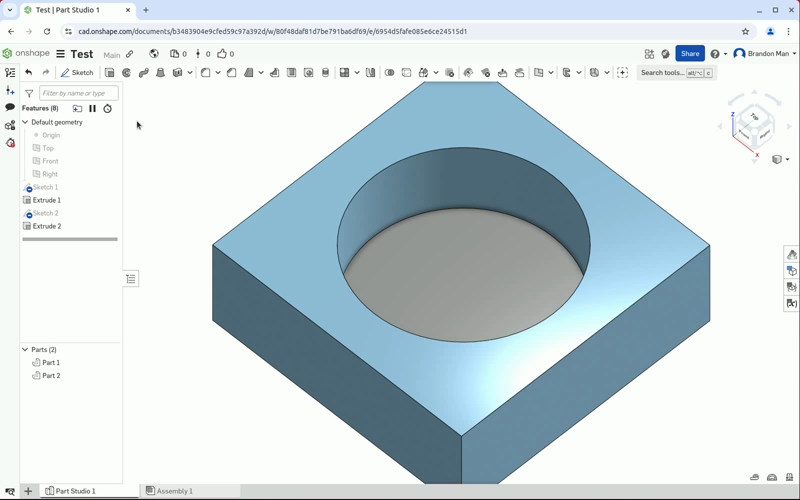
mouse_move(73, 189)
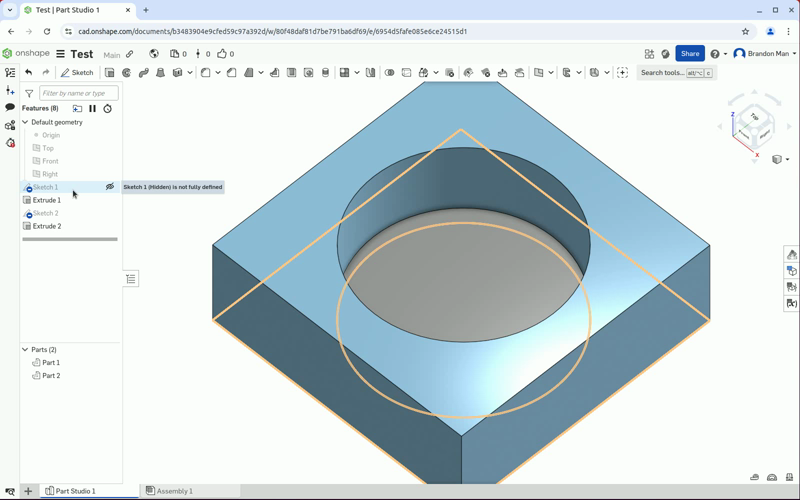
click(73, 189)